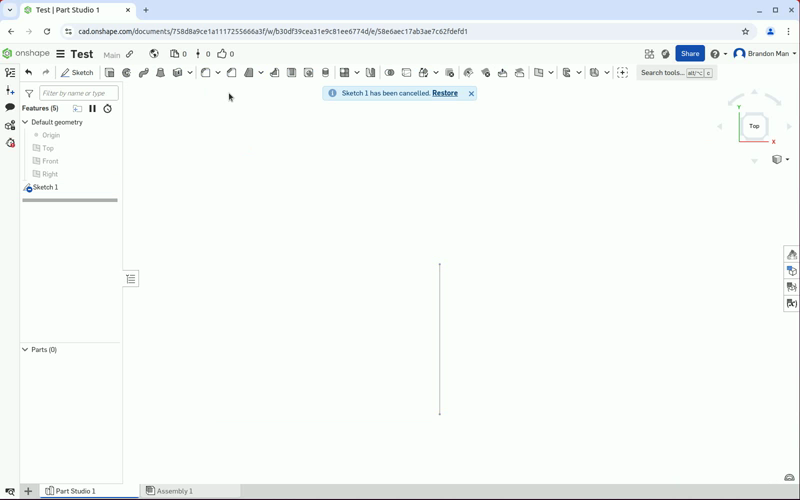
key(shift+h)
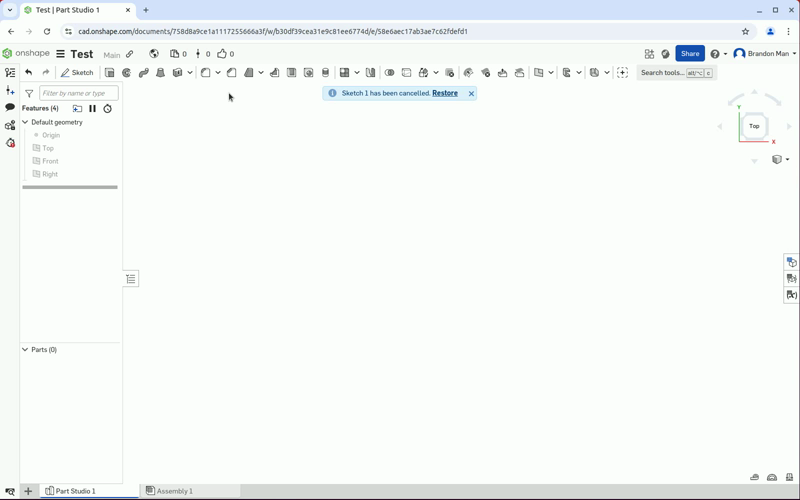
mouse_move(73, 352)
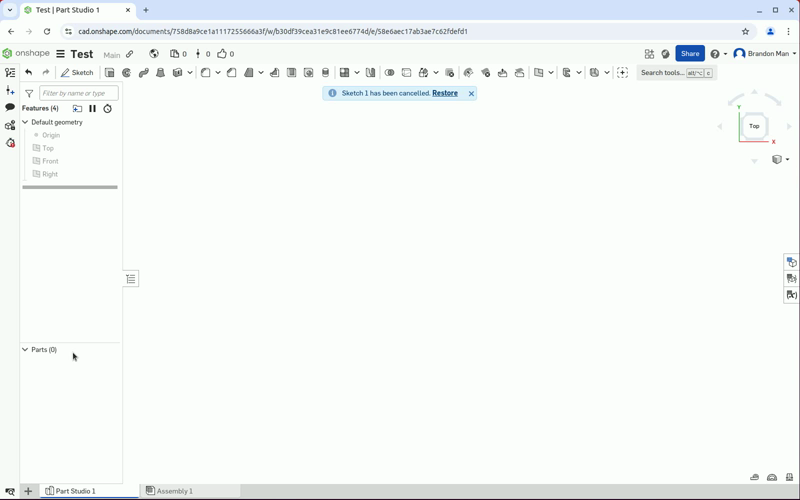
key(y)
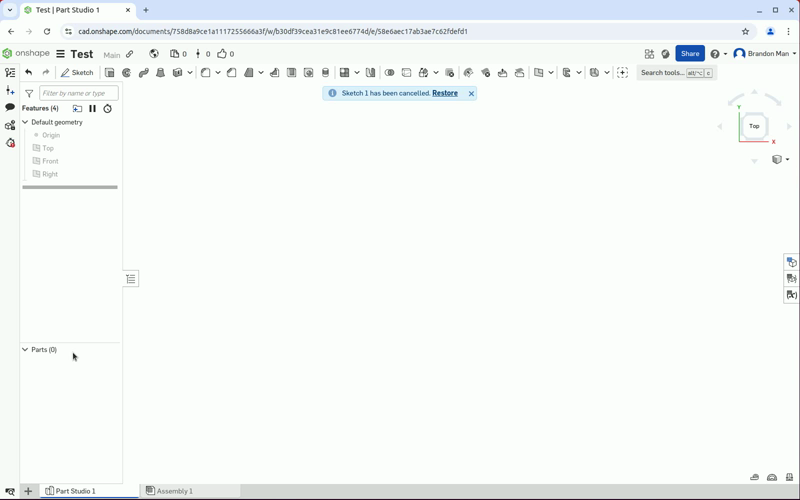
key(shift+p)
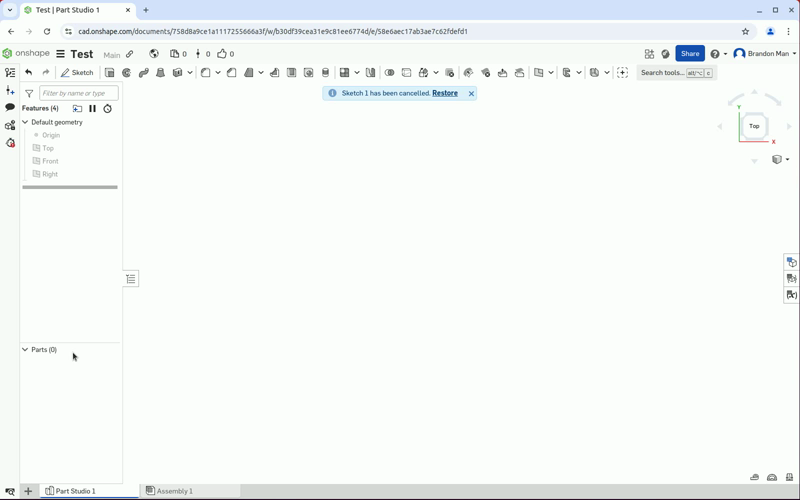
key(space)
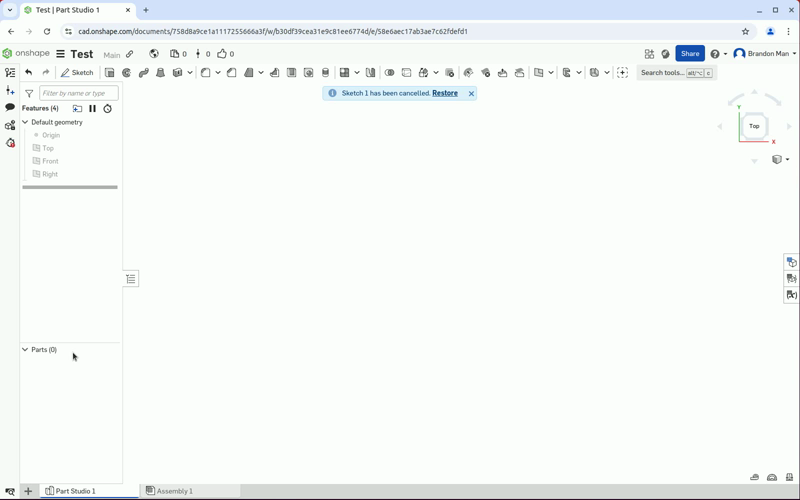
key_down(shift)
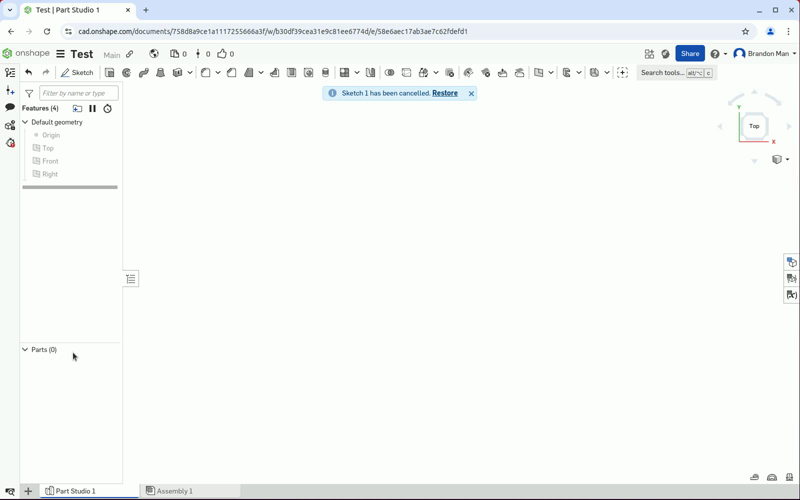
key(up)
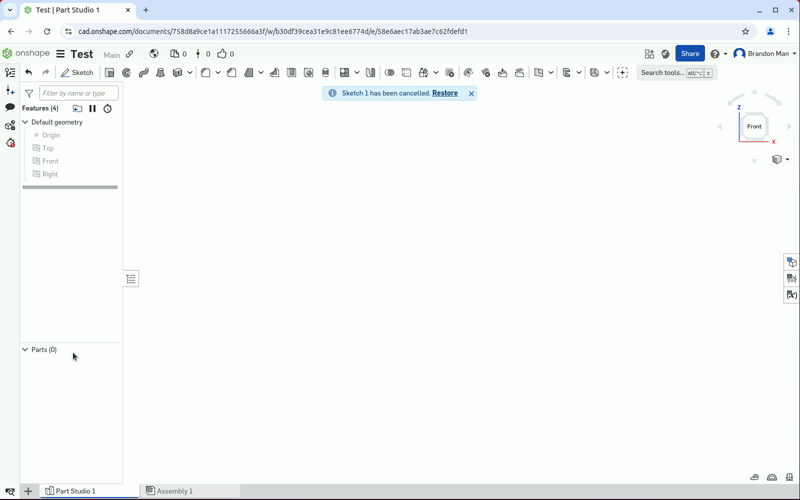
key_up(shift)
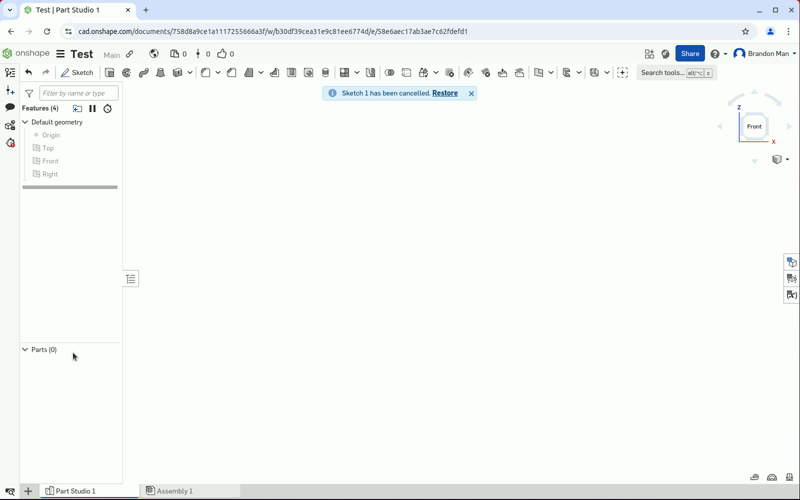
mouse_move(73, 352)
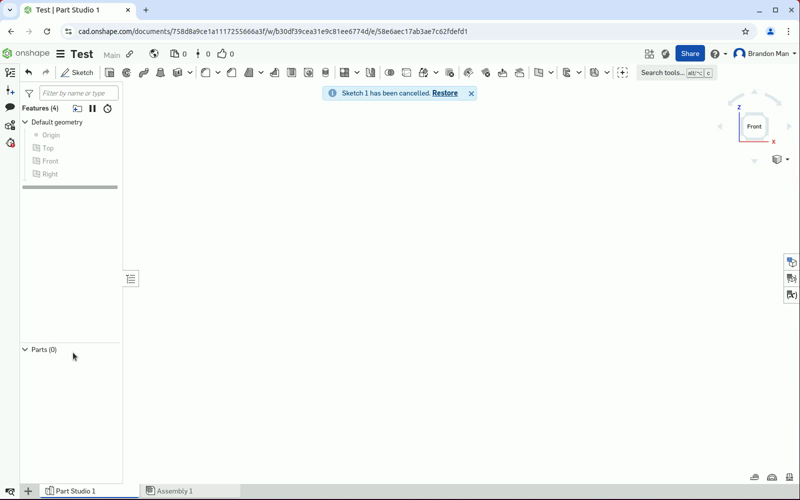
key(shift+y)
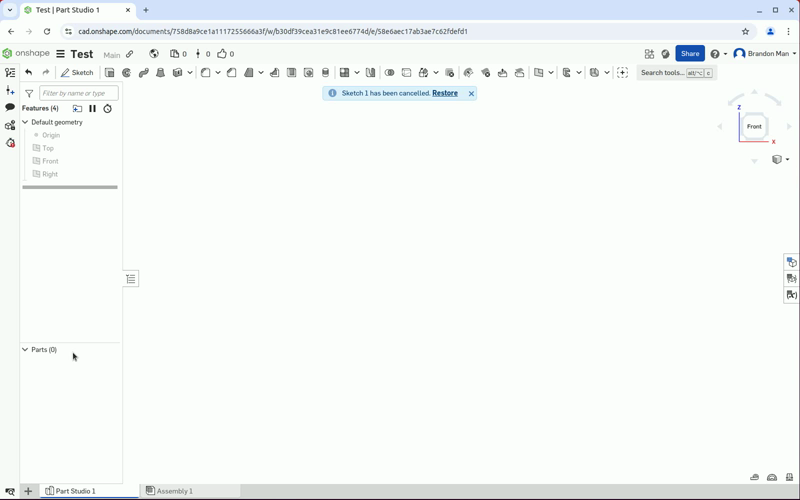
key(shift+s)
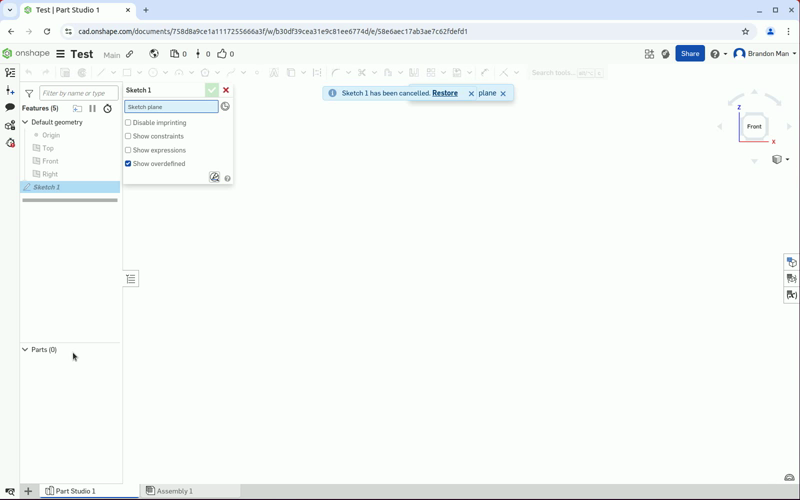
mouse_move(73, 163)
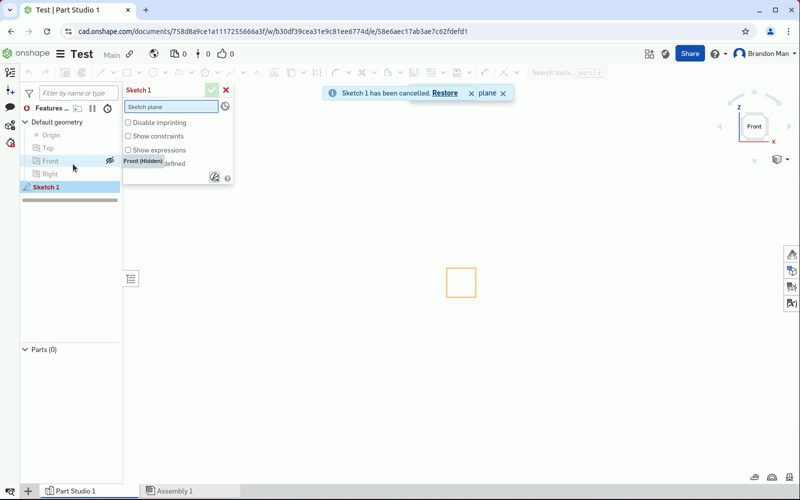
click(73, 163)
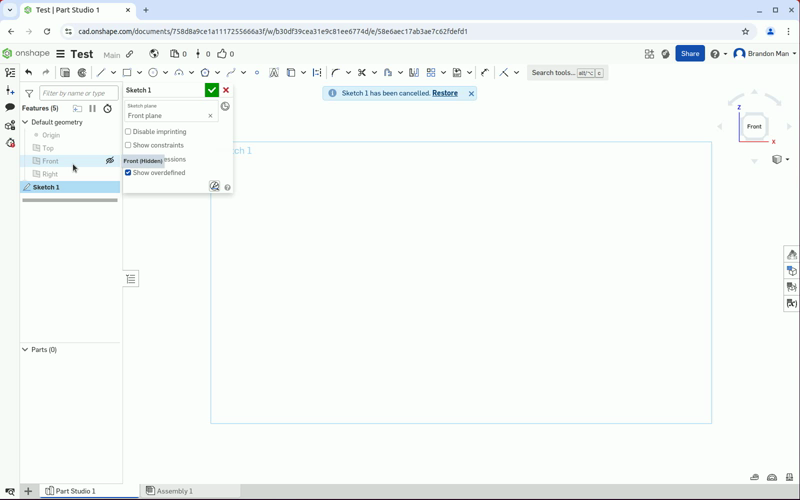
mouse_move(73, 352)
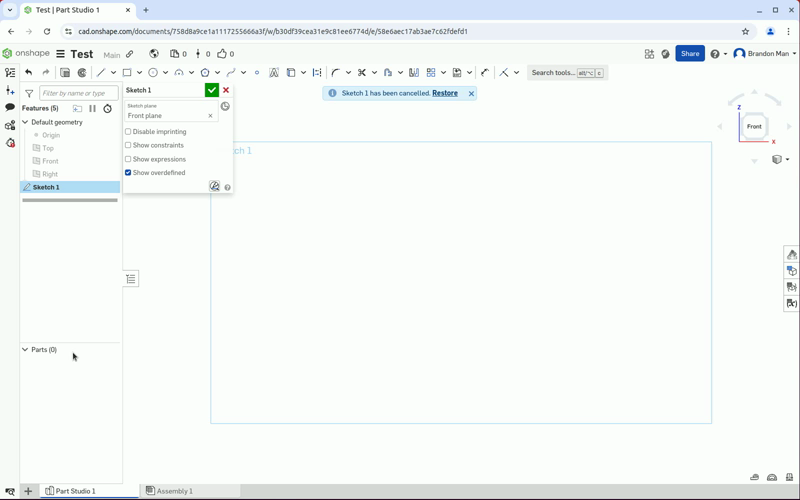
key(y)
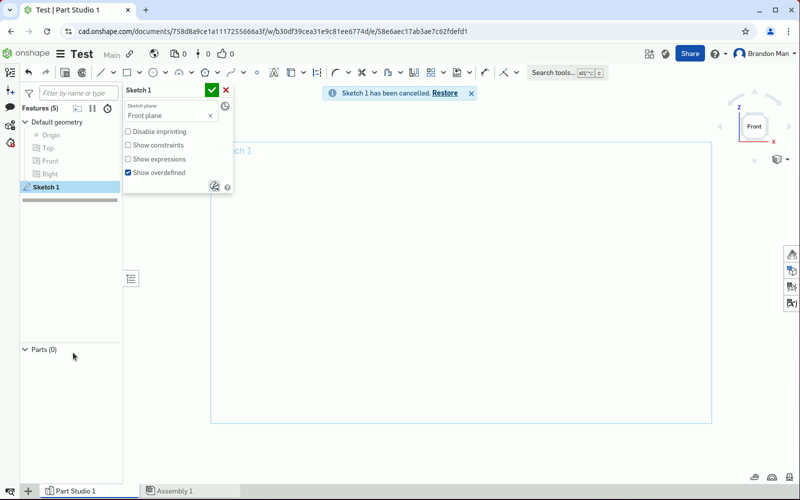
key(l)
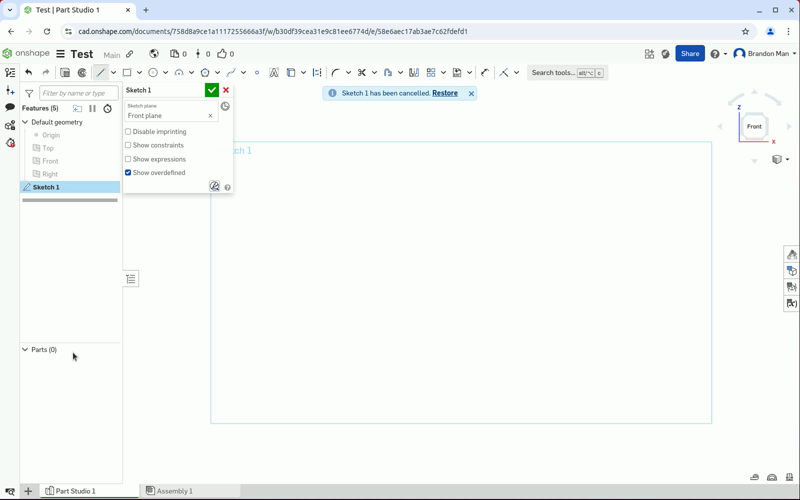
key_down(shift)
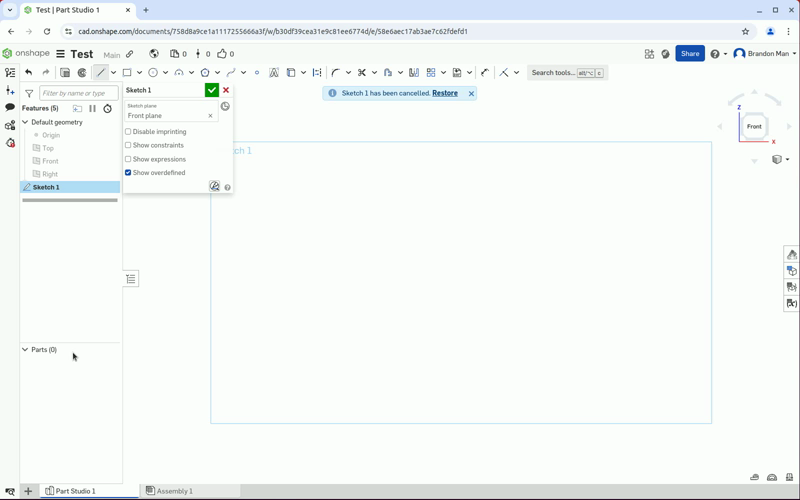
mouse_move(348, 282)
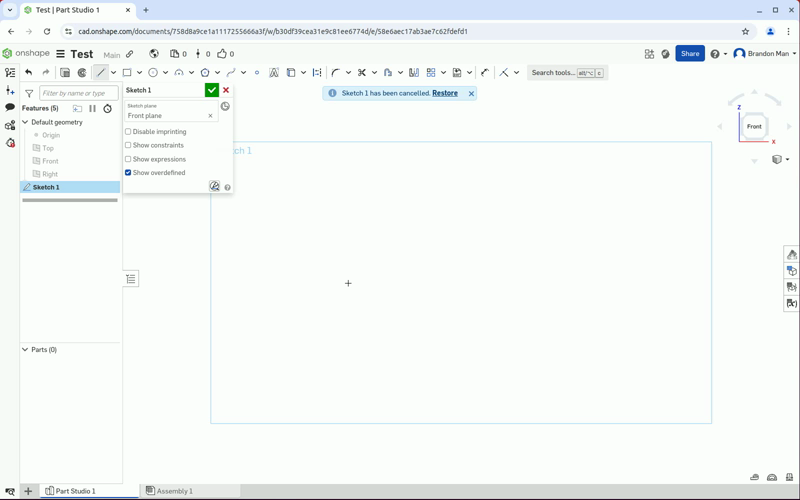
click(348, 282)
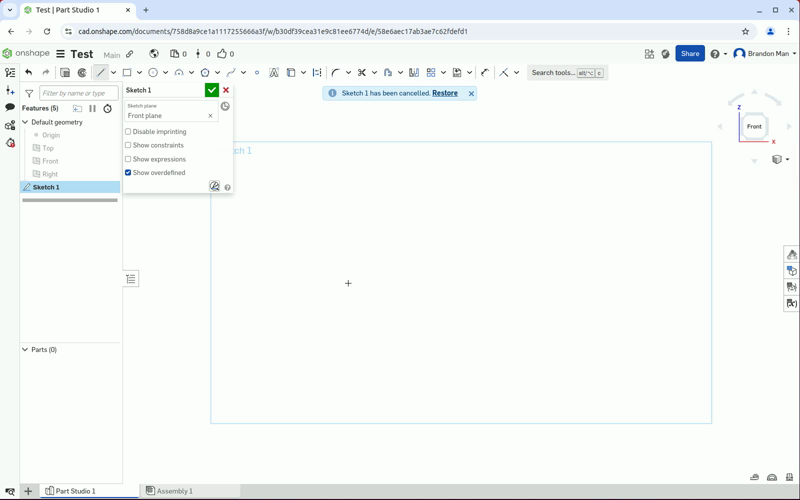
key_up(shift)
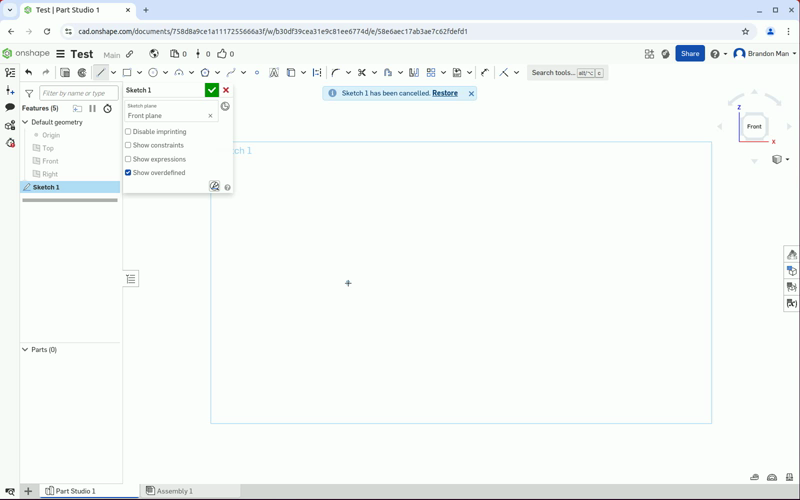
key_down(shift)
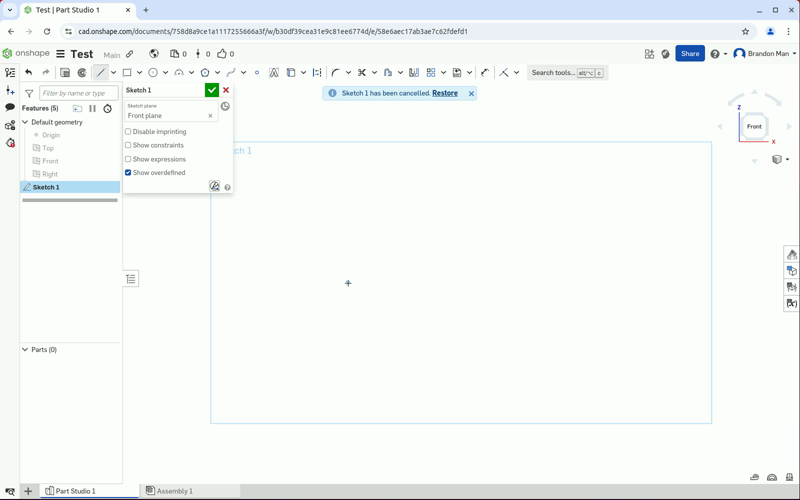
mouse_move(460, 282)
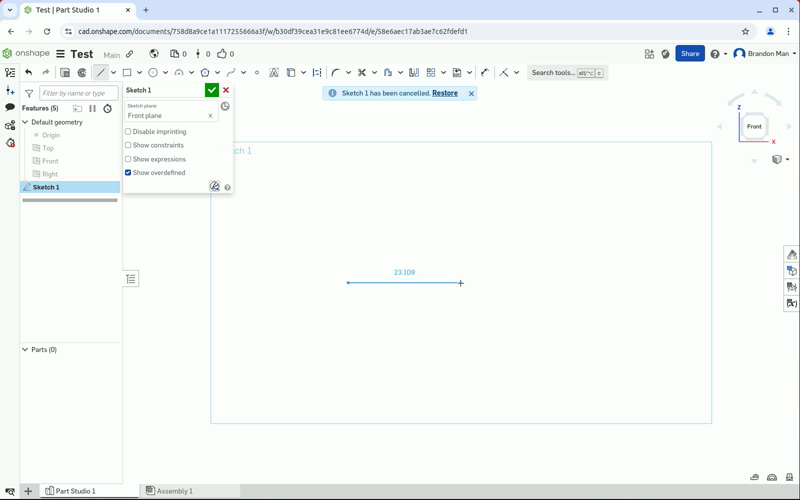
click(460, 282)
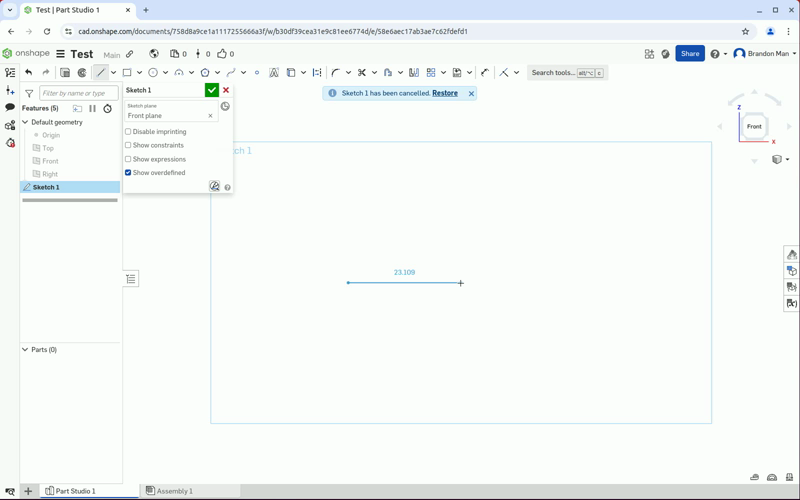
key_up(shift)
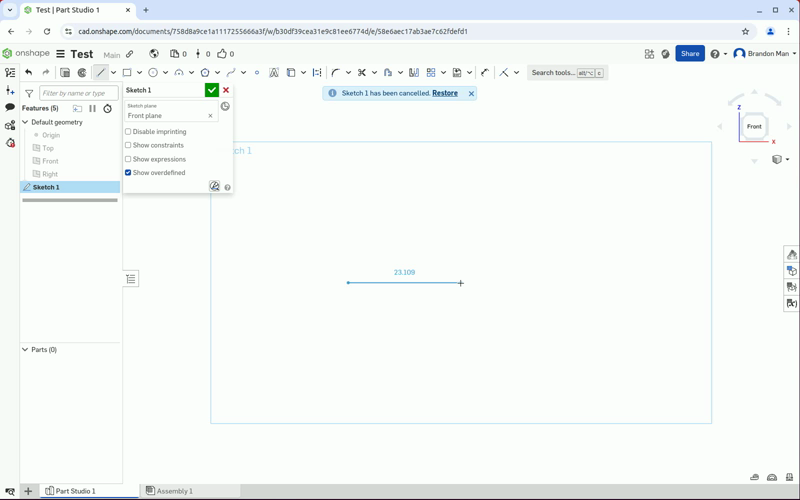
key_down(shift)
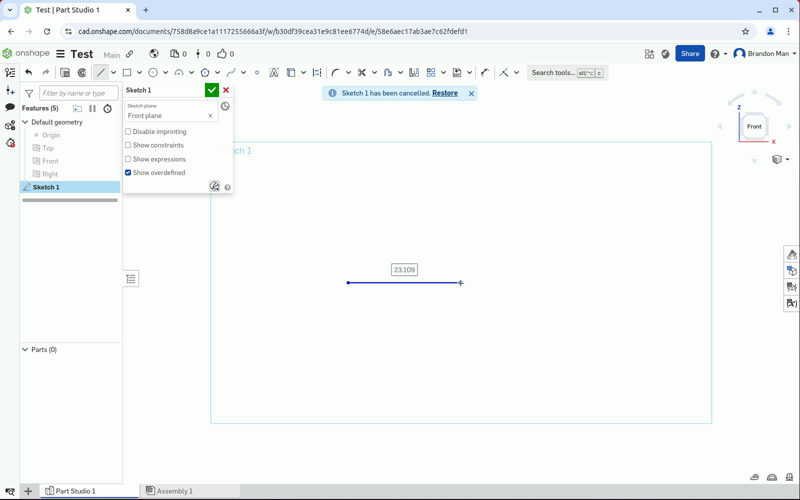
mouse_move(460, 170)
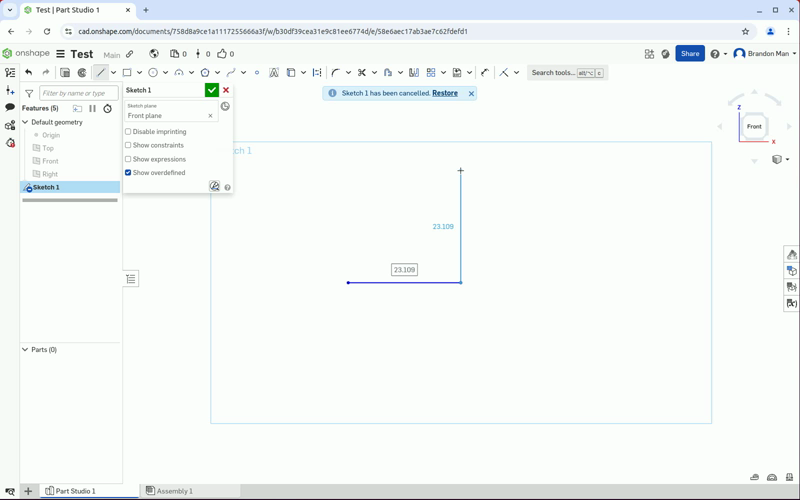
click(460, 170)
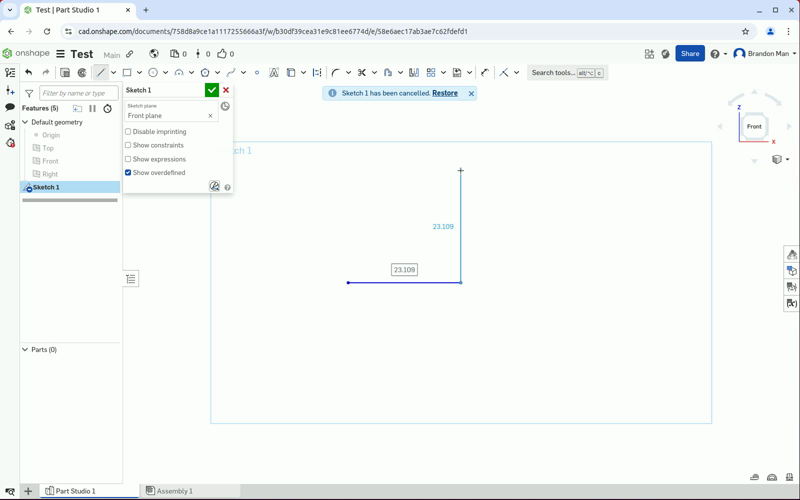
key_up(shift)
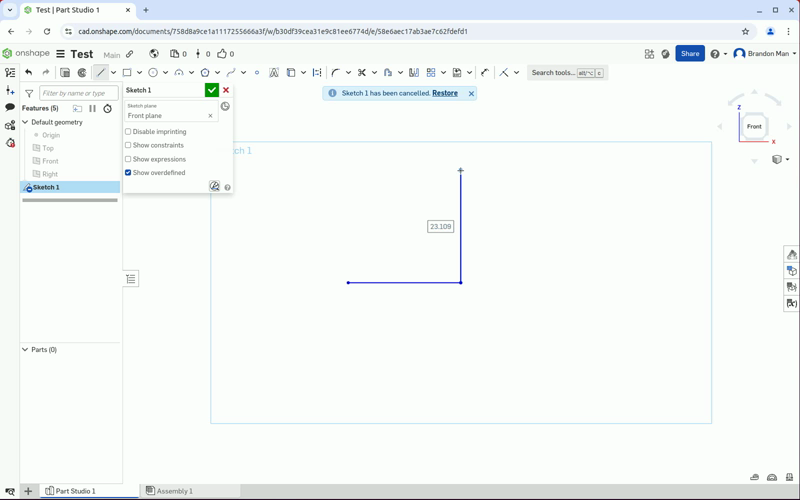
key_down(shift)
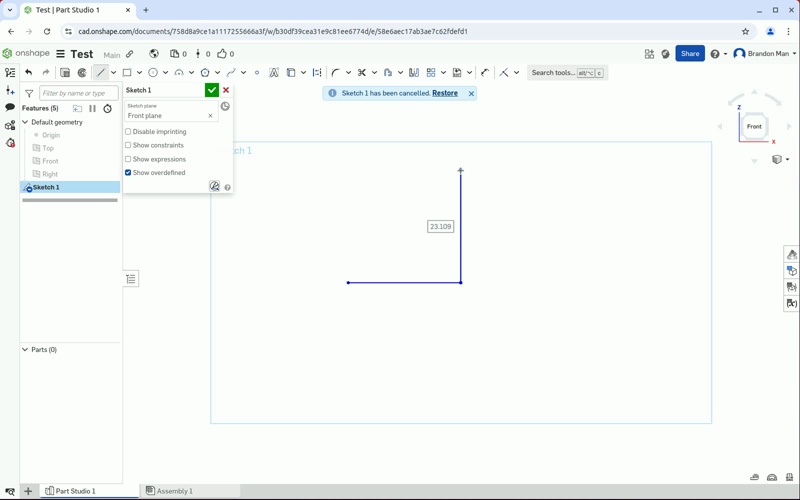
mouse_move(348, 170)
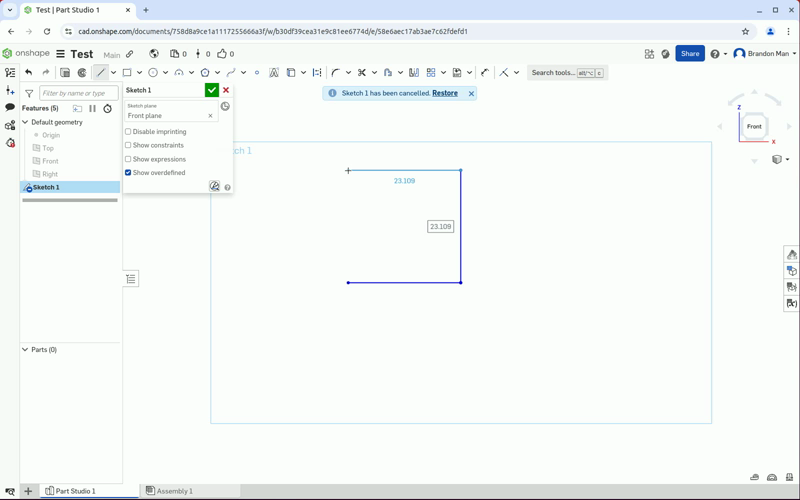
click(348, 170)
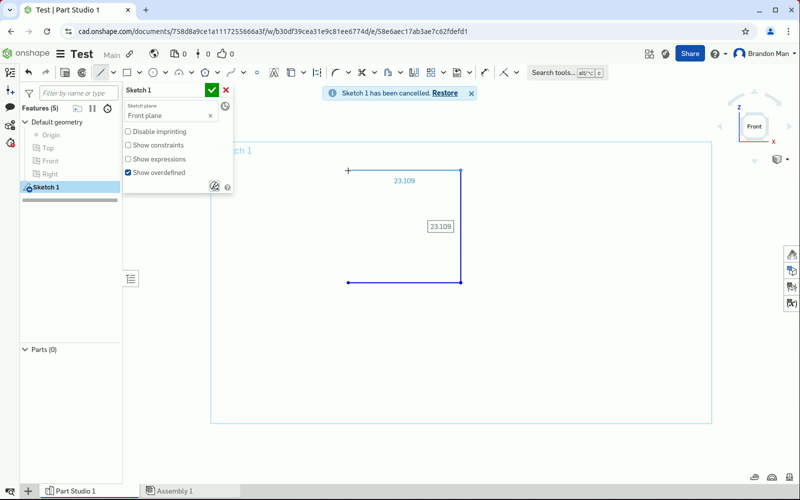
key_up(shift)
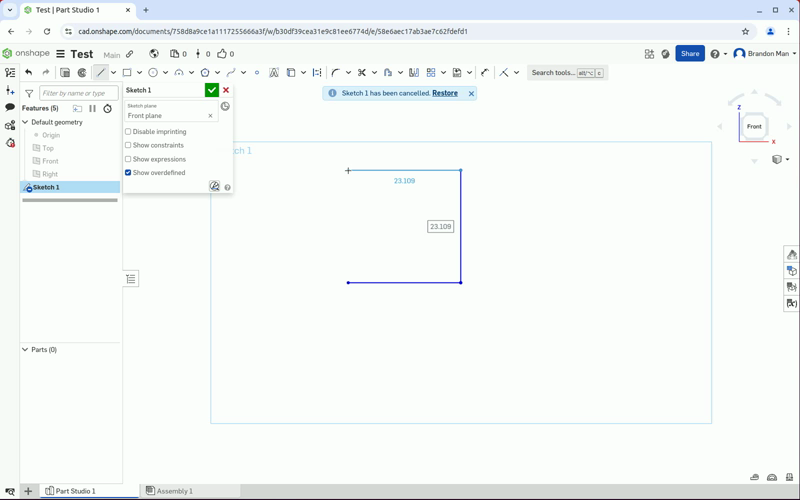
key_down(shift)
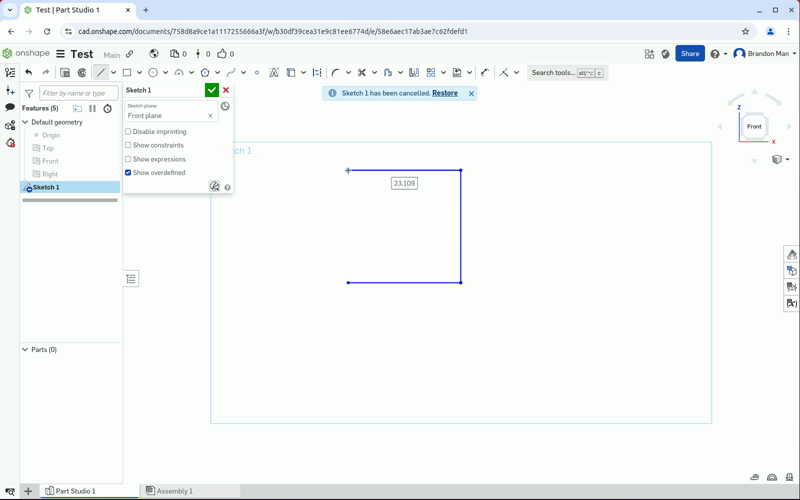
mouse_move(348, 282)
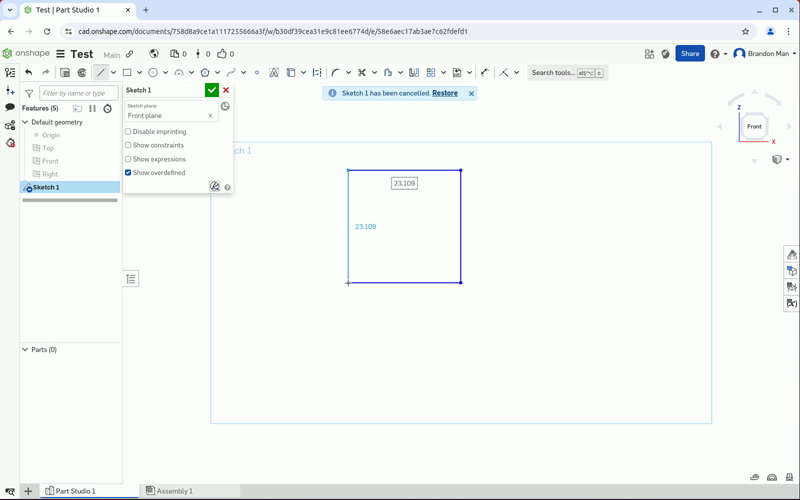
key_up(shift)
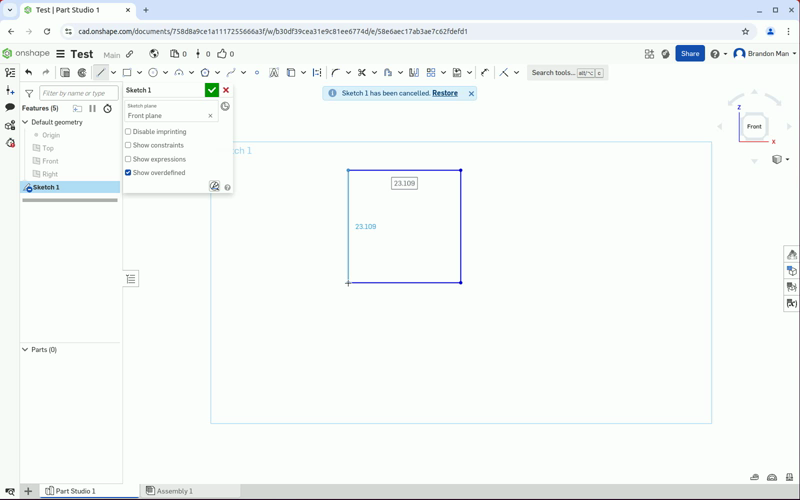
click(348, 282)
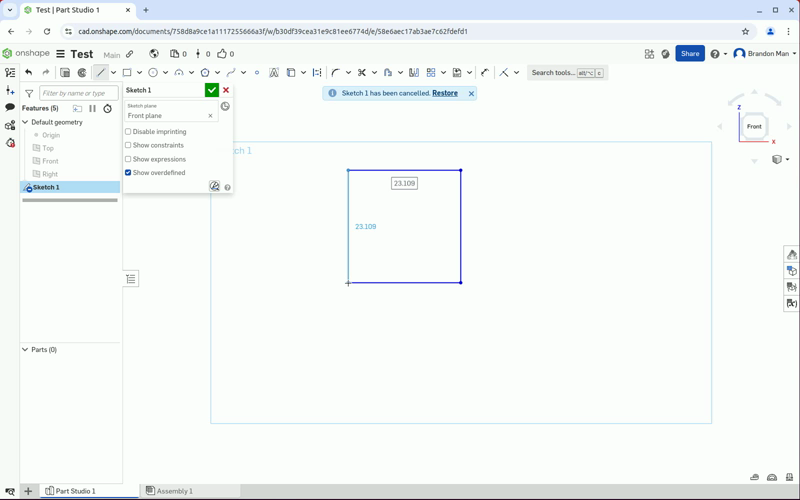
key(esc)
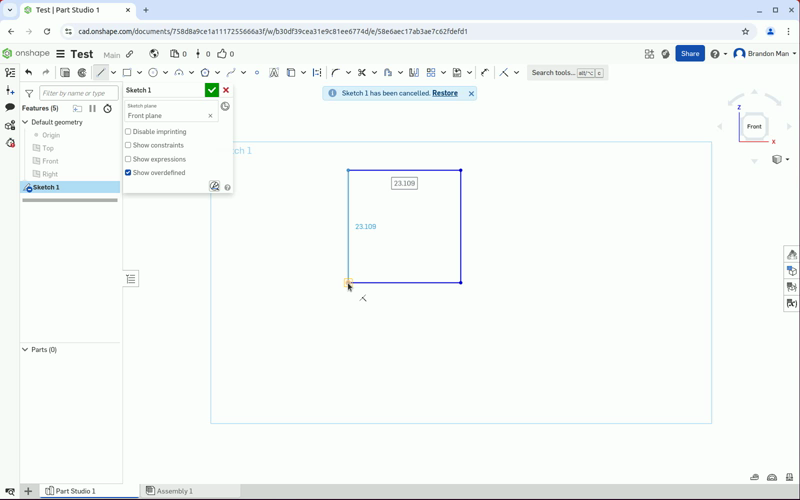
mouse_move(368, 179)
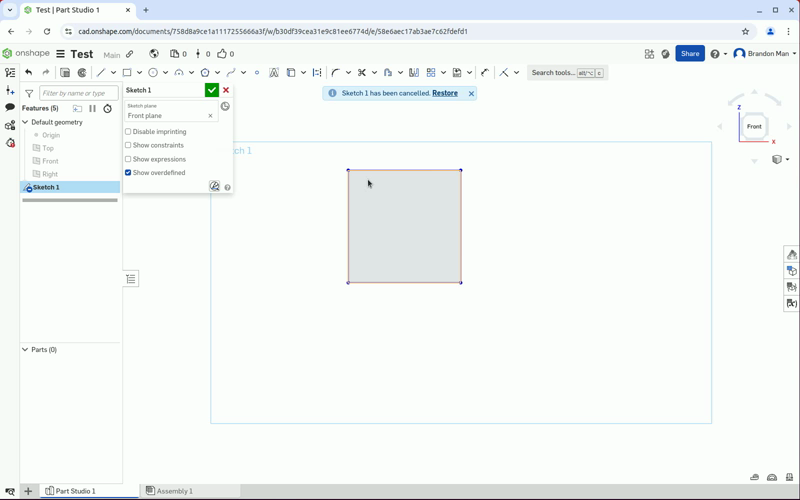
click(368, 179)
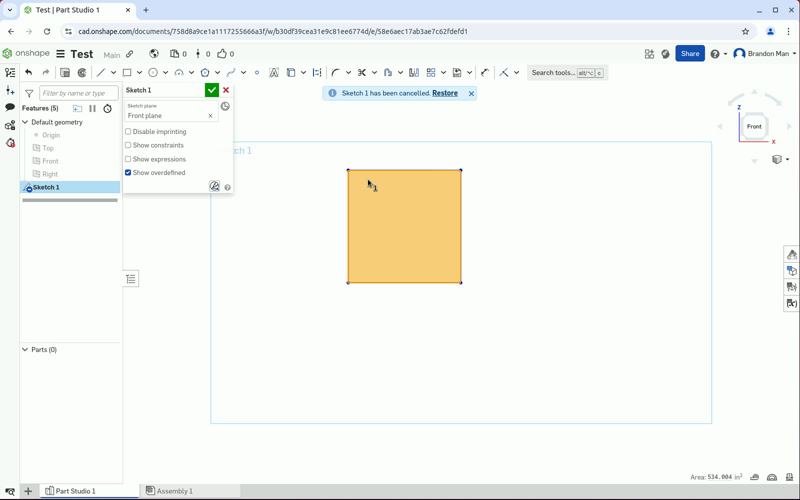
mouse_move(73, 352)
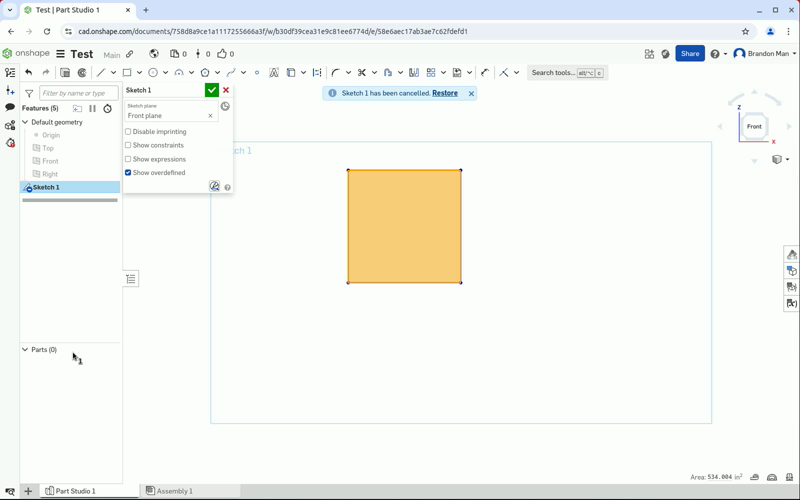
key(shift+y)
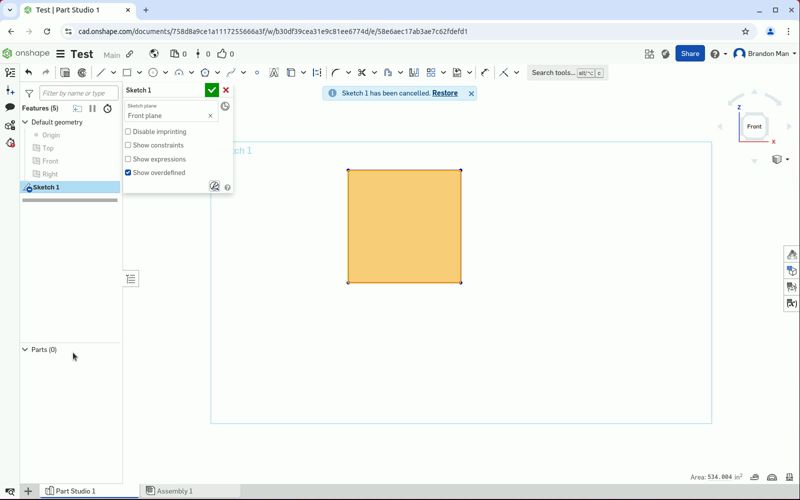
key(shift+e)
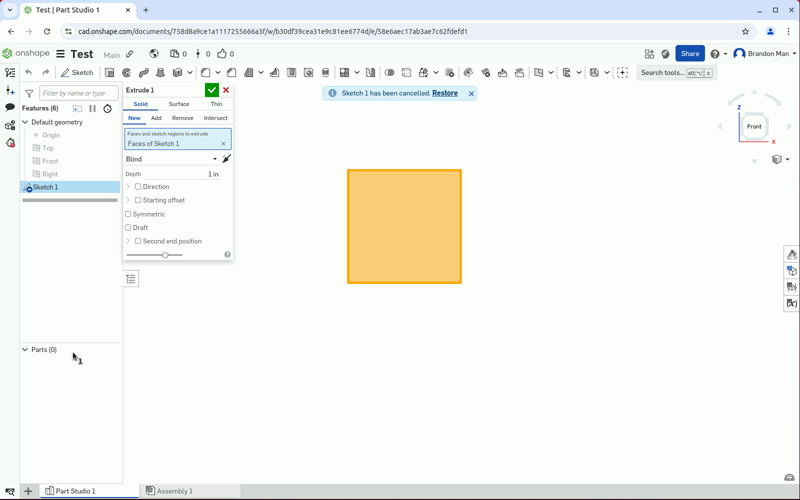
mouse_move(143, 106)
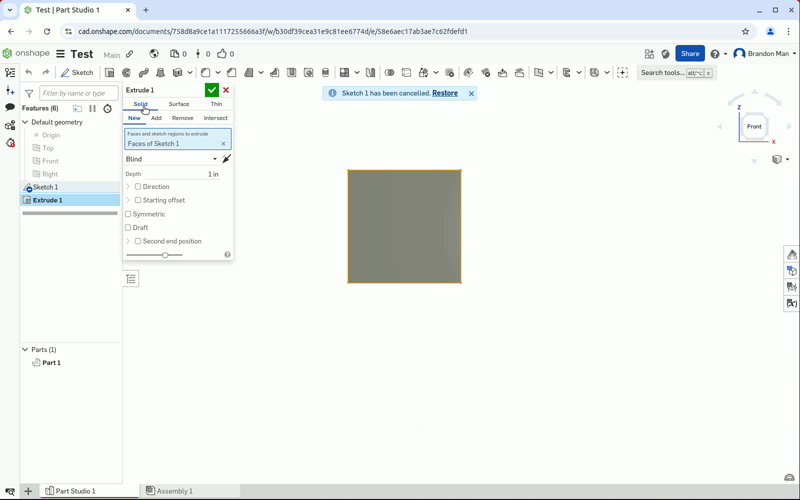
click(143, 106)
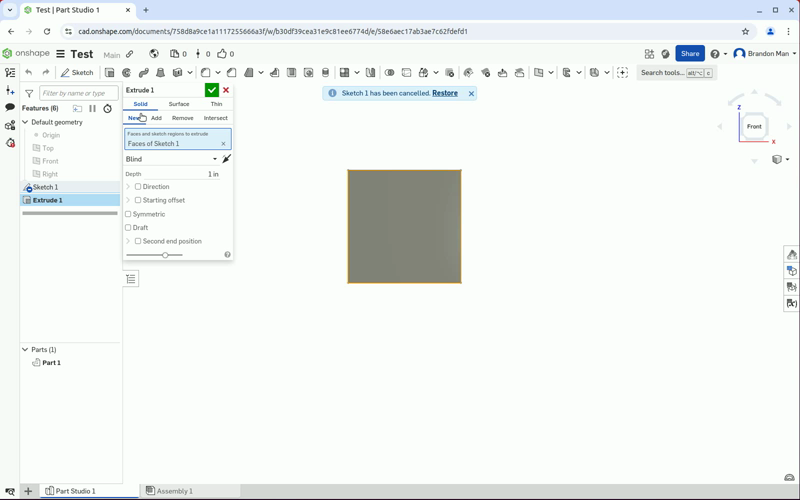
mouse_move(137, 120)
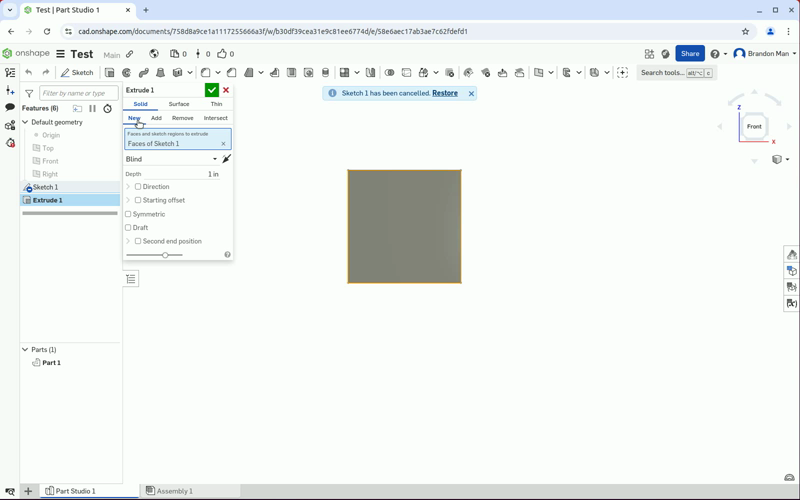
click(137, 120)
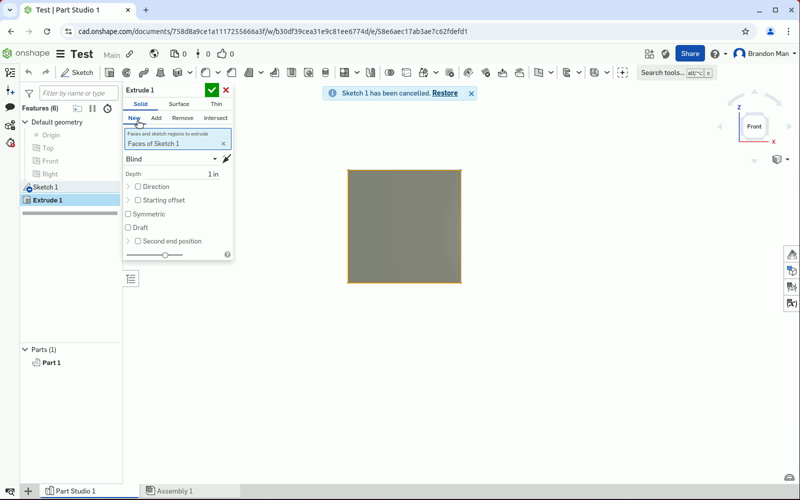
key(tab, 4)
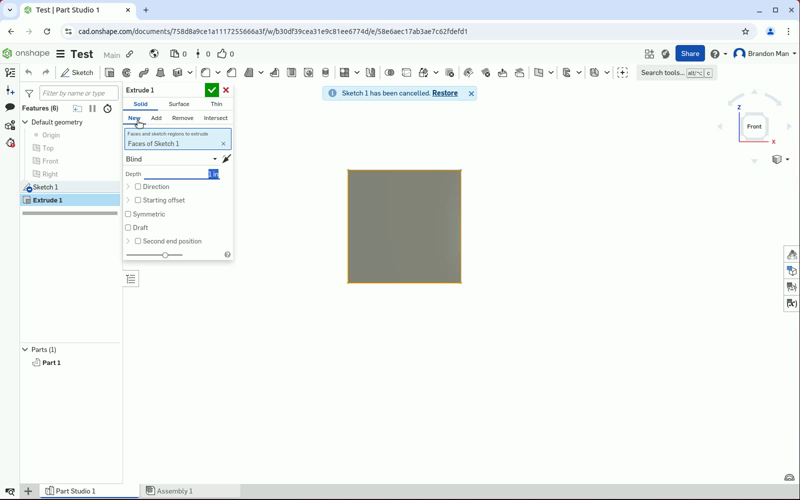
text(23.108)
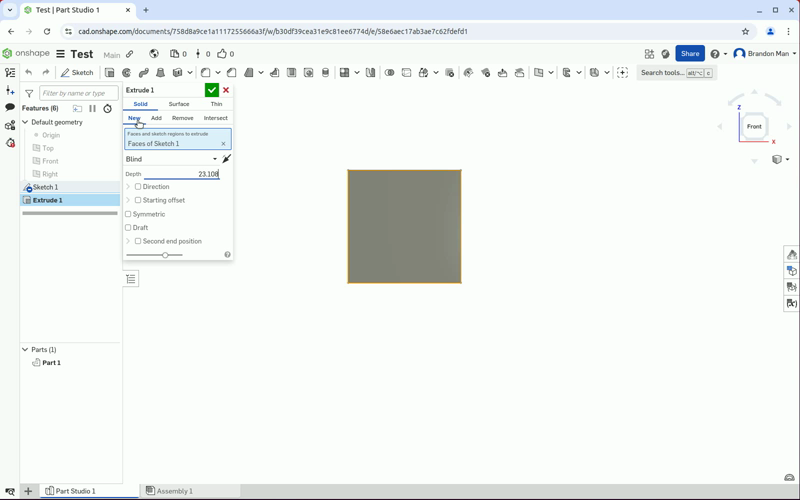
key(enter)
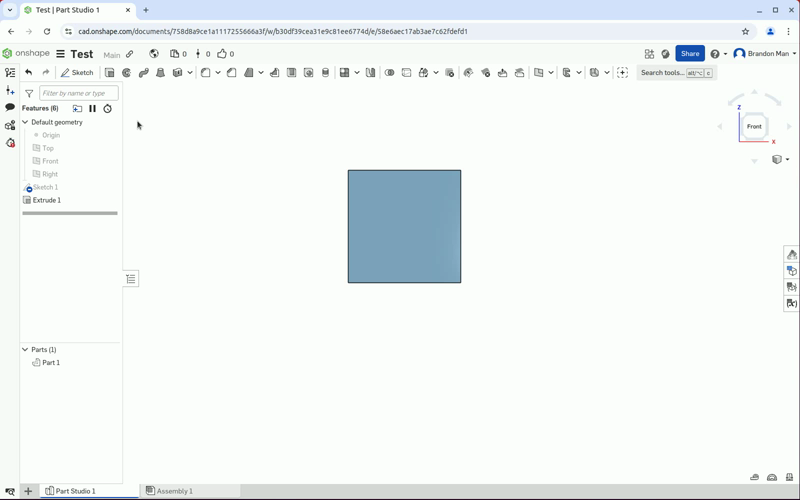
key(shift+h)
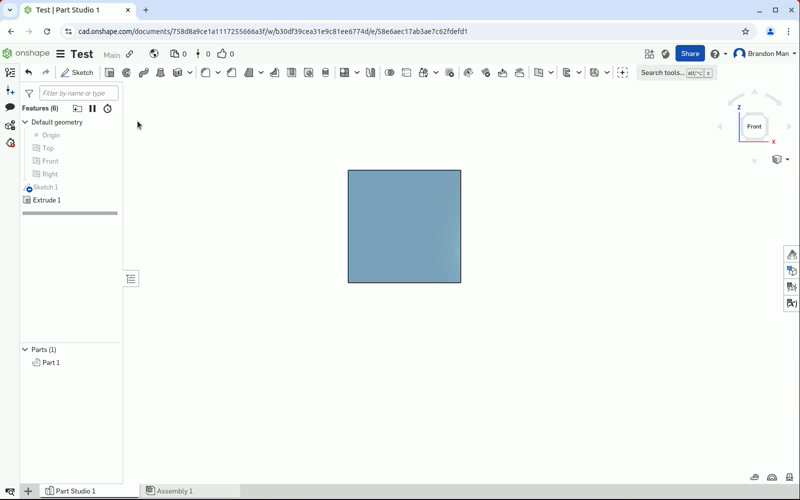
key(shift+h)
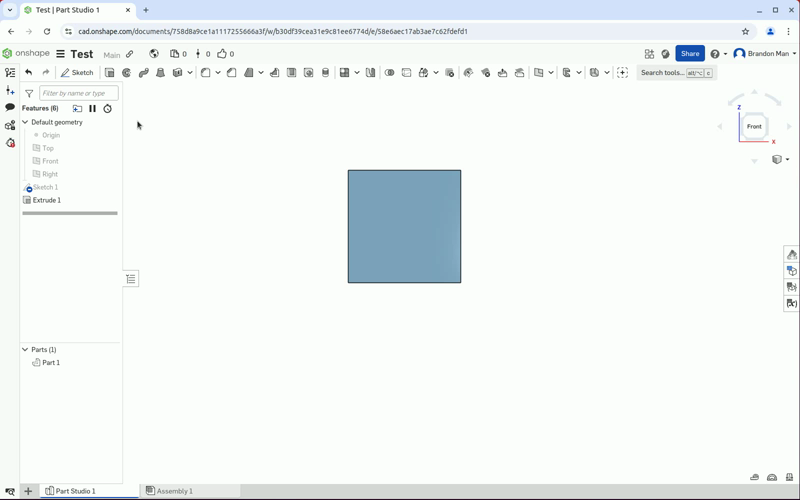
mouse_move(73, 189)
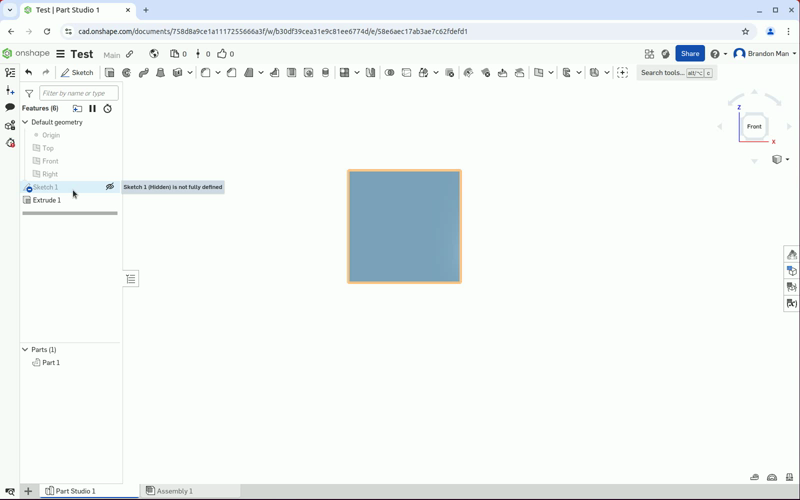
click(73, 189)
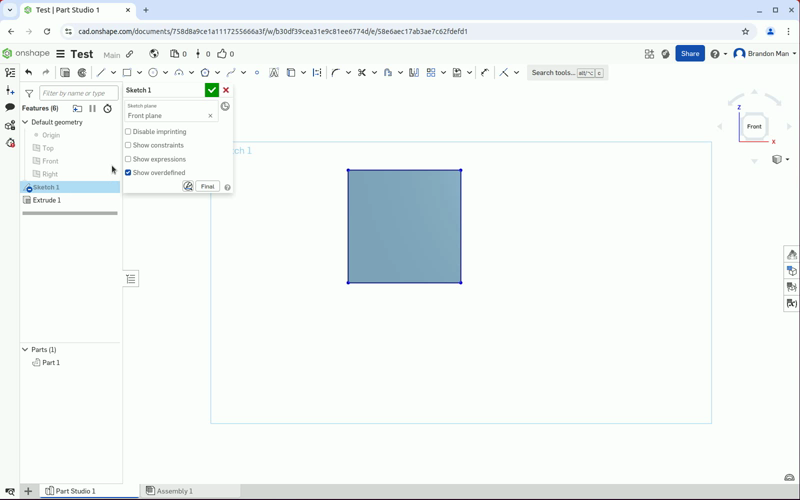
mouse_move(229, 92)
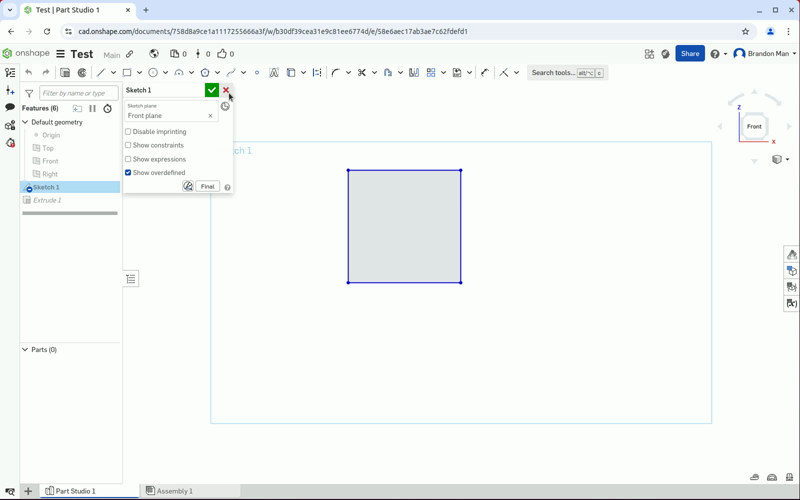
click(229, 92)
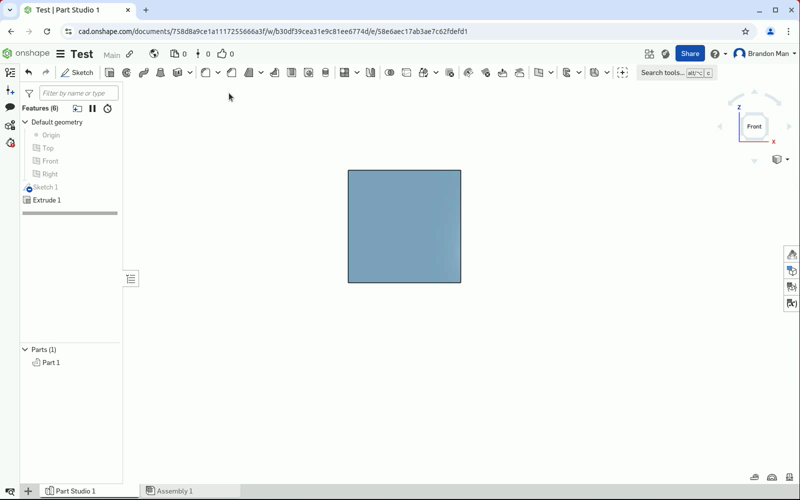
mouse_move(73, 352)
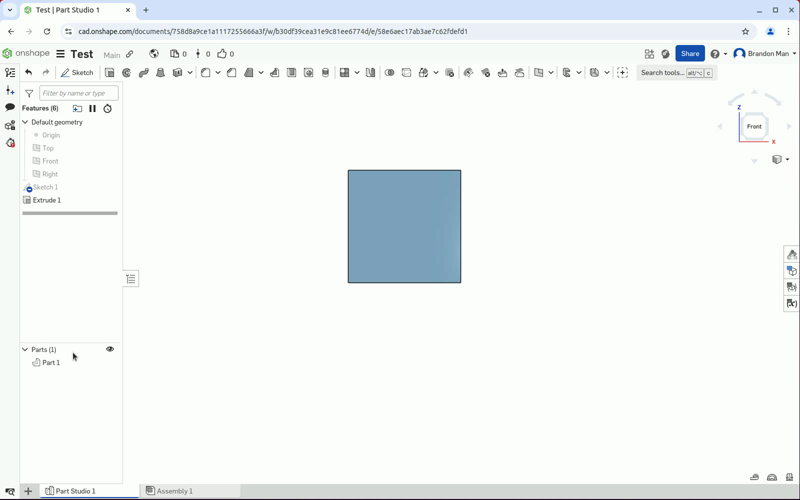
key(y)
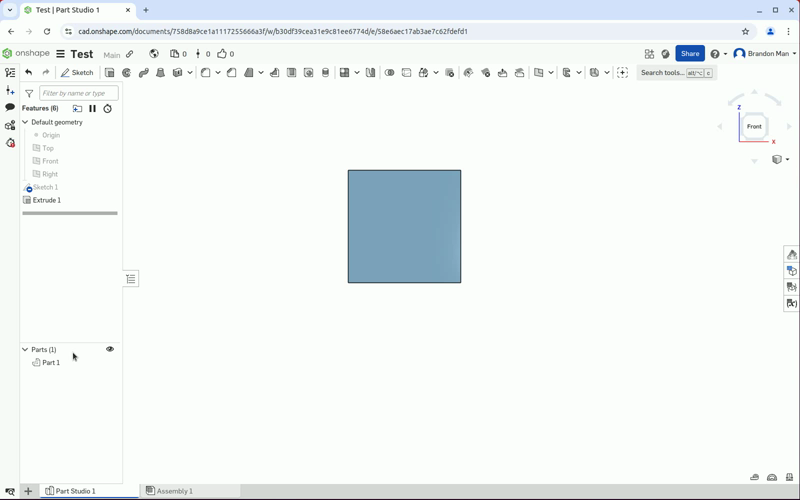
key(shift+p)
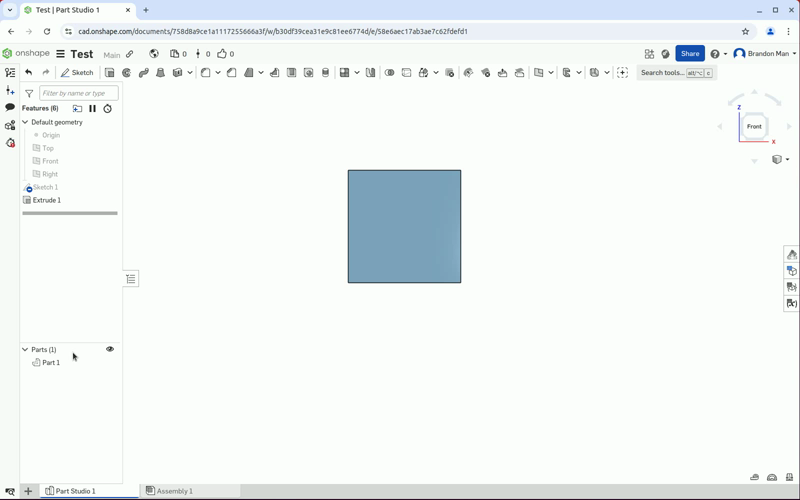
key(space)
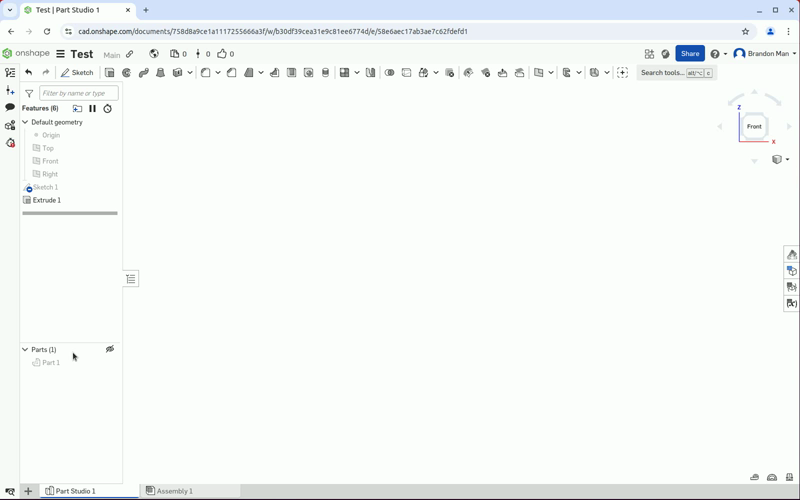
key_down(shift)
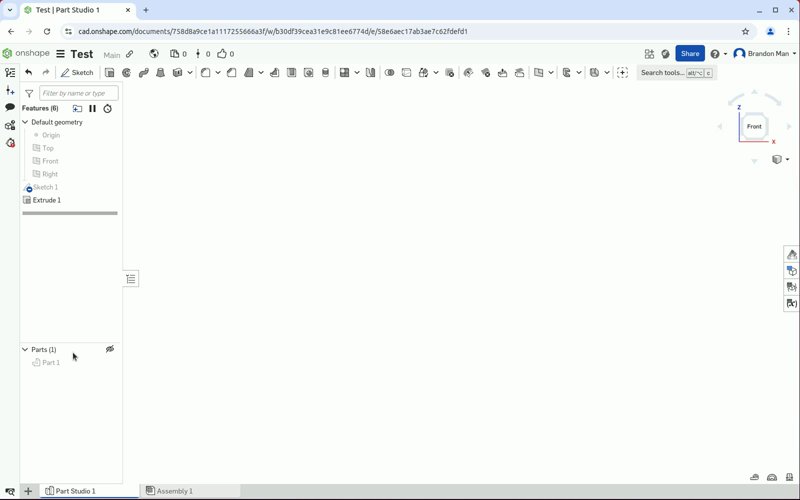
key(left)
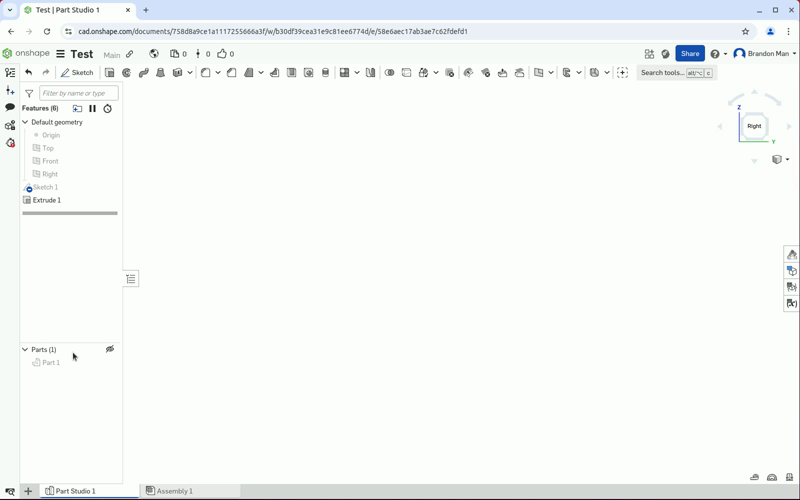
key_up(shift)
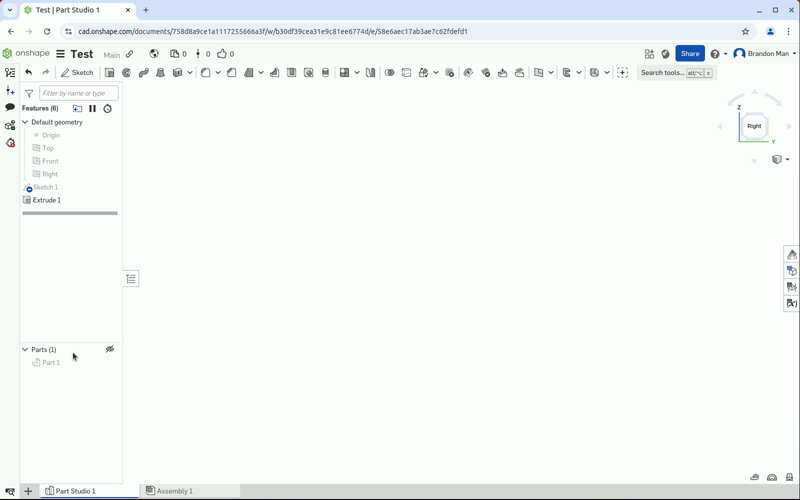
mouse_move(73, 352)
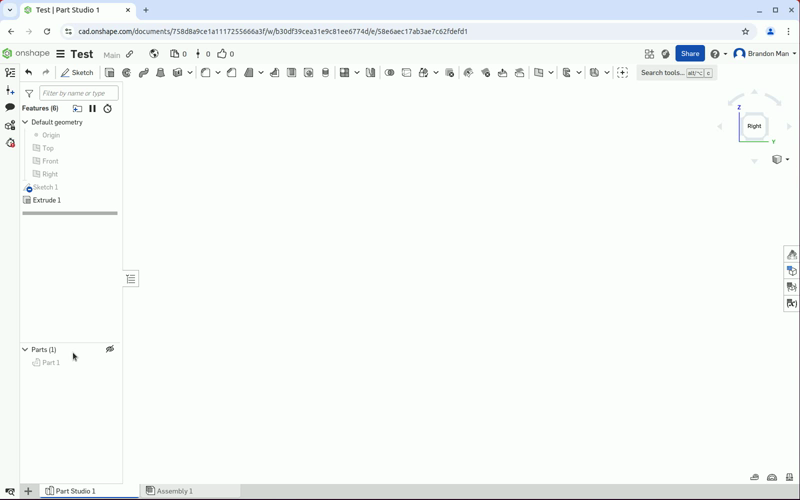
key(shift+y)
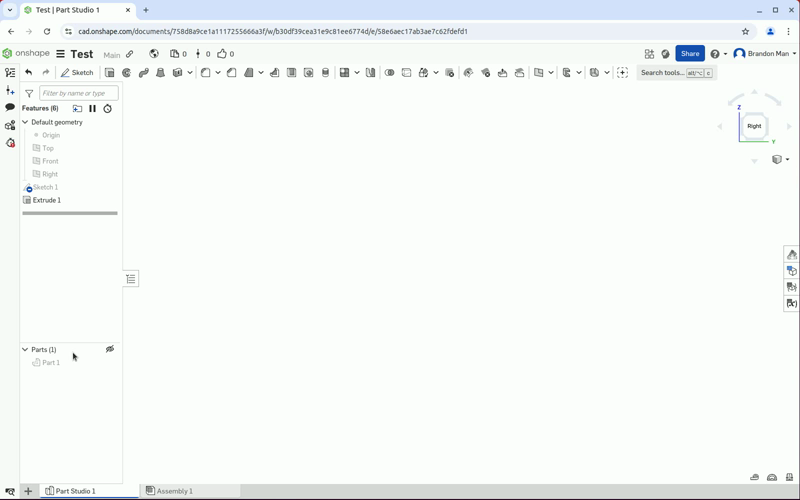
key(shift+s)
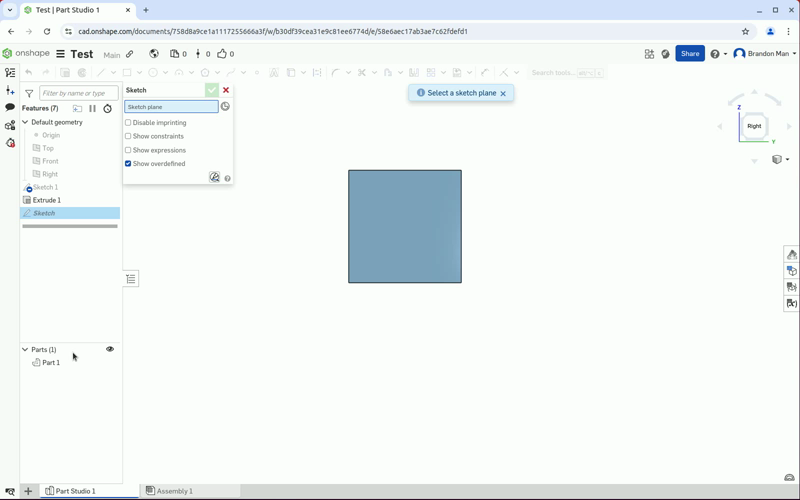
mouse_move(73, 176)
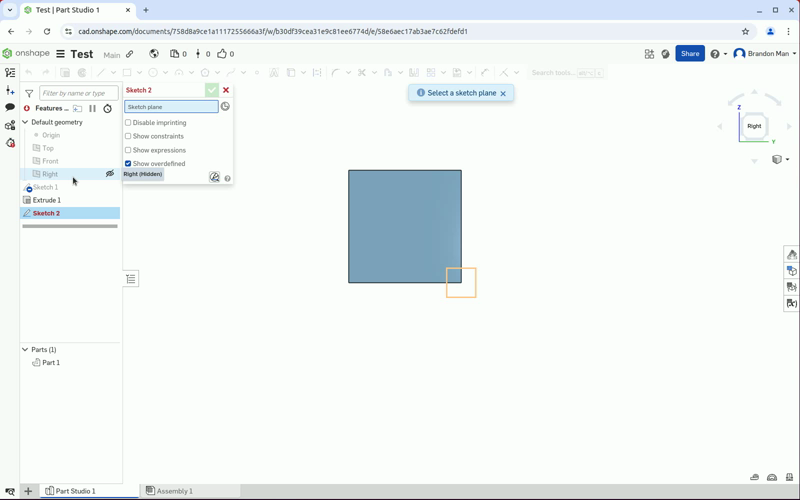
click(73, 176)
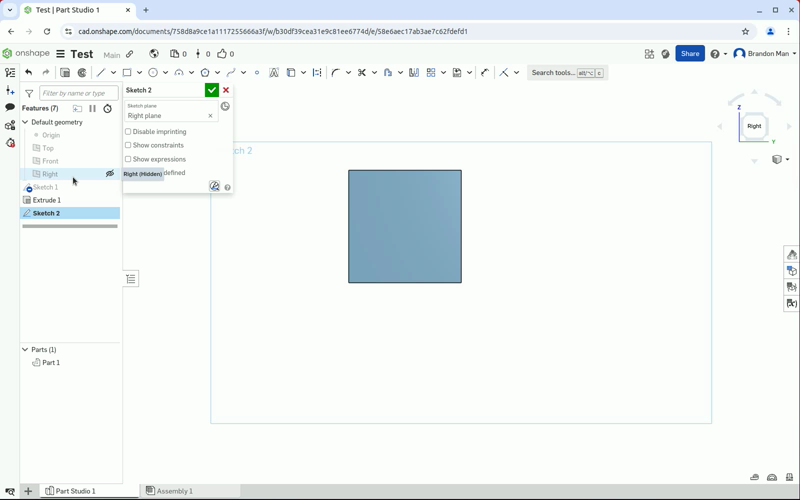
mouse_move(73, 352)
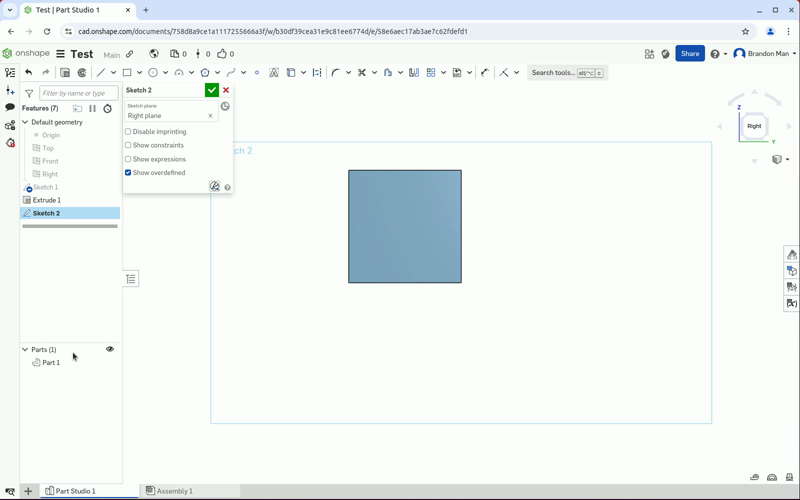
key(y)
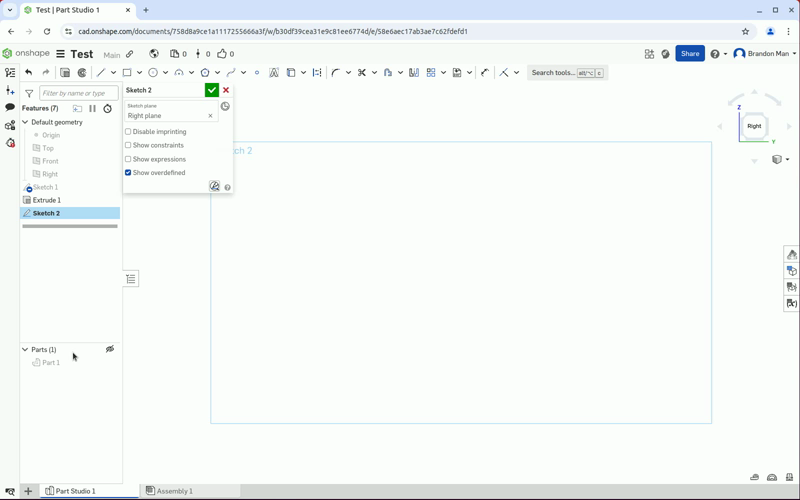
key(l)
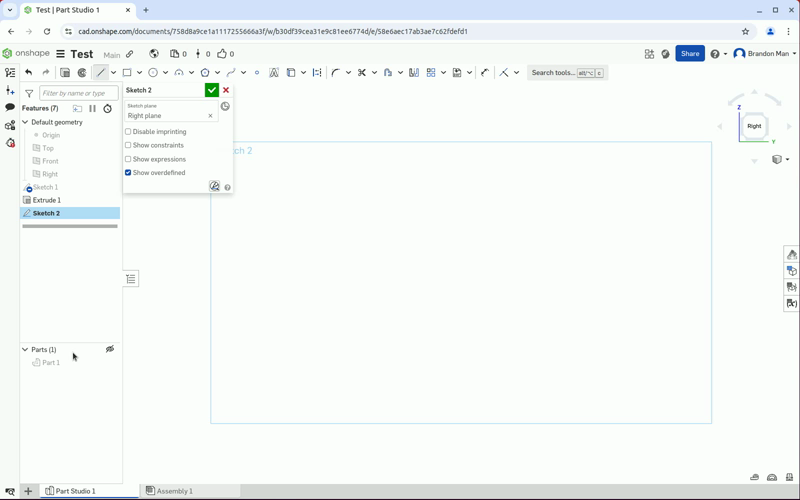
key_down(shift)
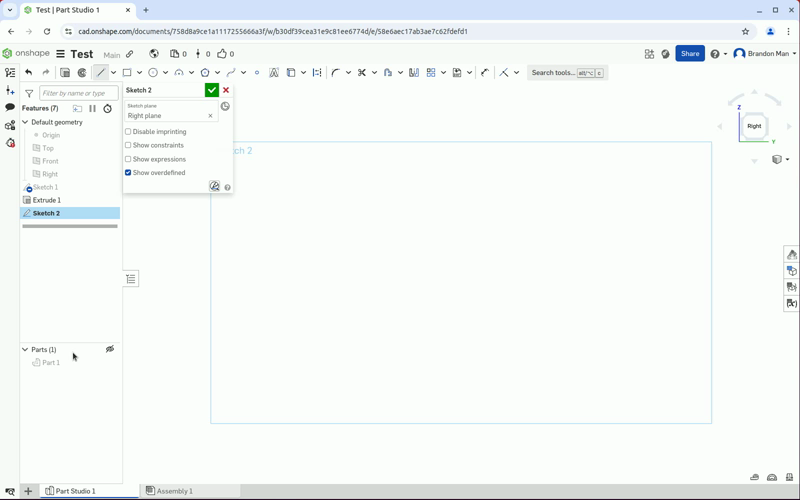
mouse_move(348, 226)
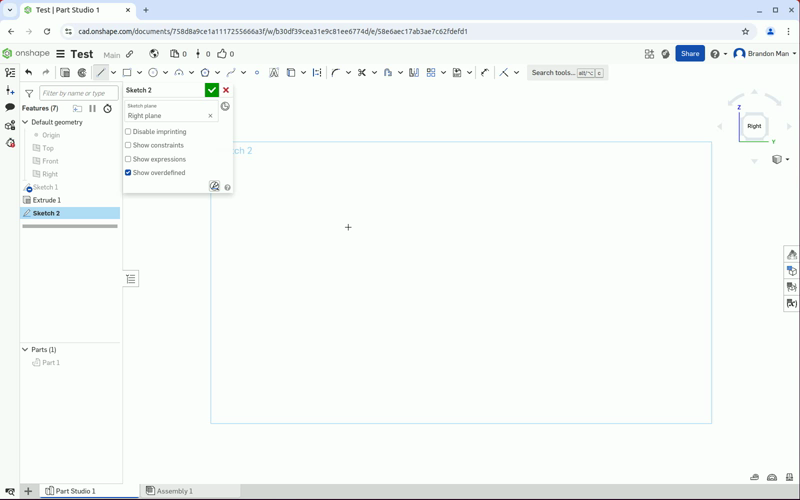
click(348, 226)
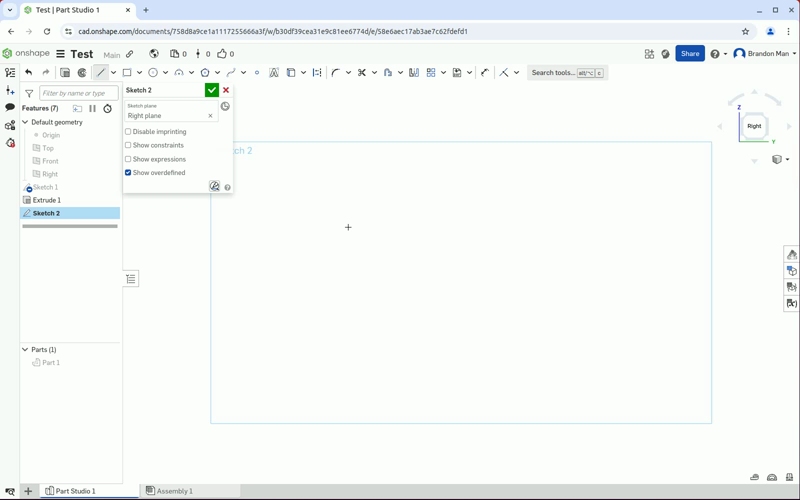
key_up(shift)
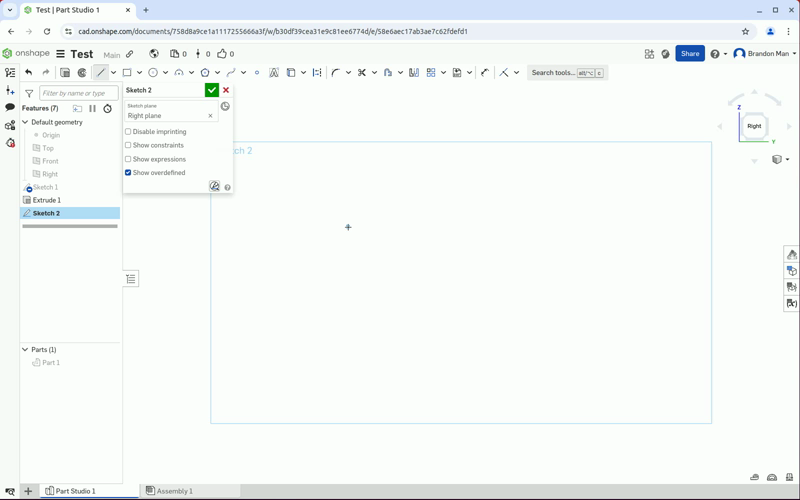
key_down(shift)
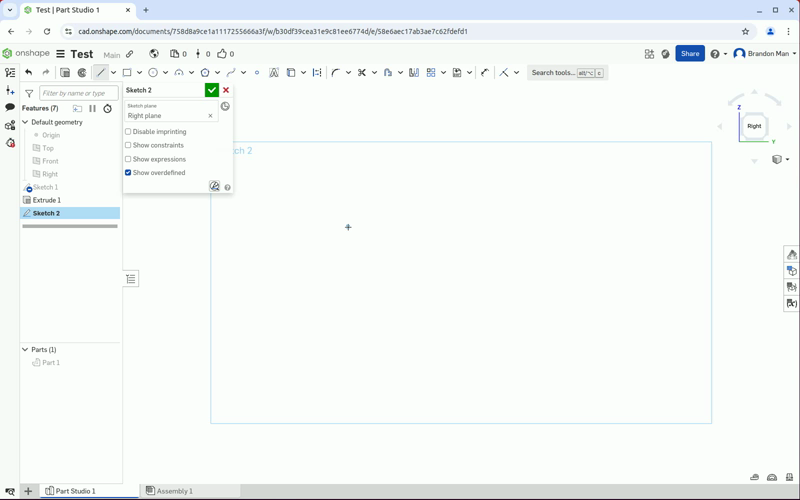
mouse_move(378, 226)
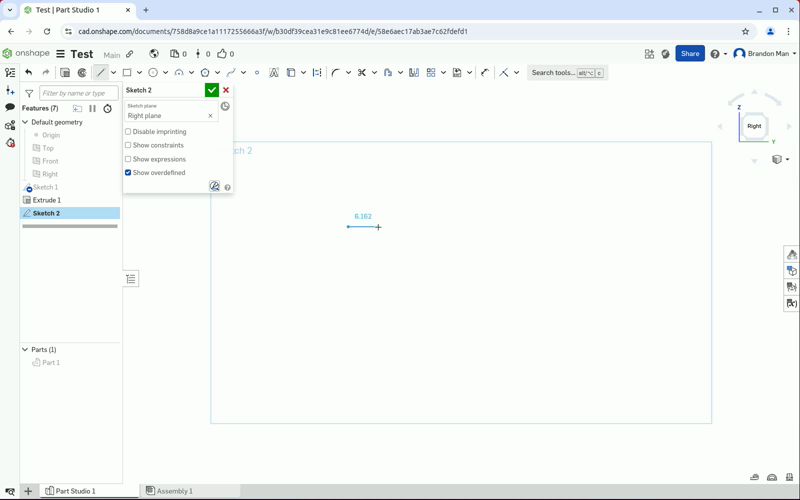
mouse_move(404, 226)
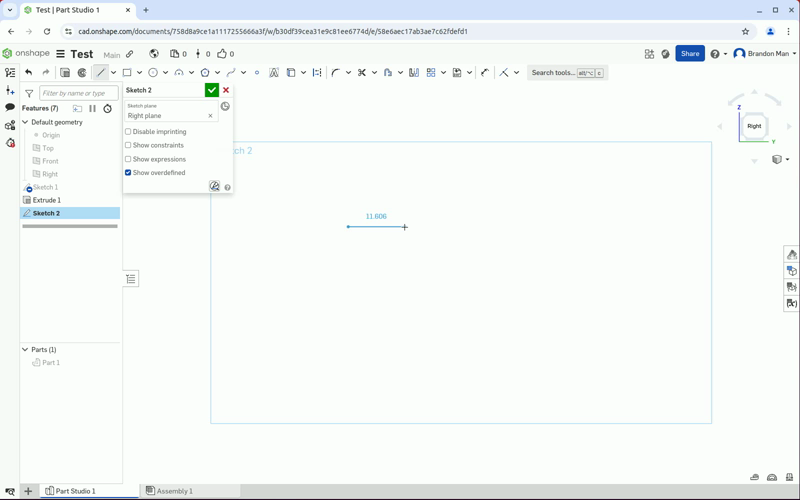
click(404, 226)
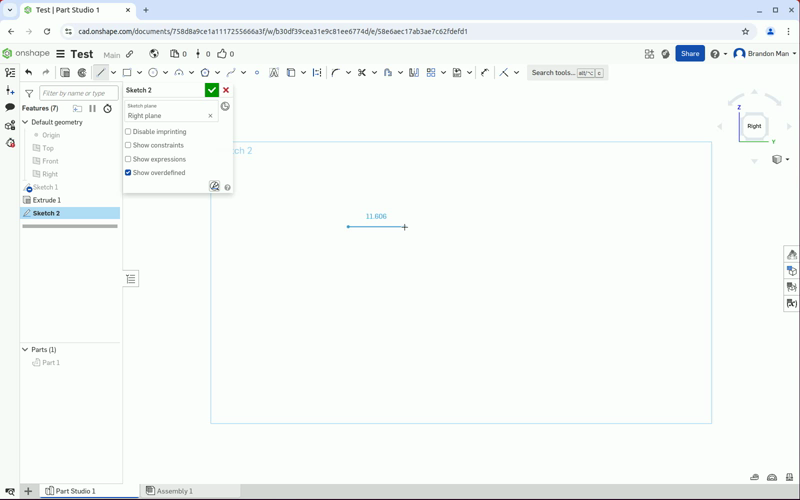
key_up(shift)
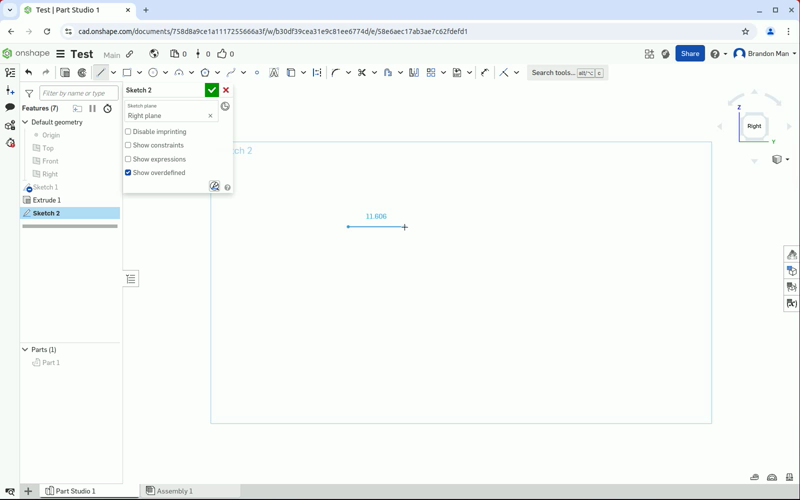
key_down(shift)
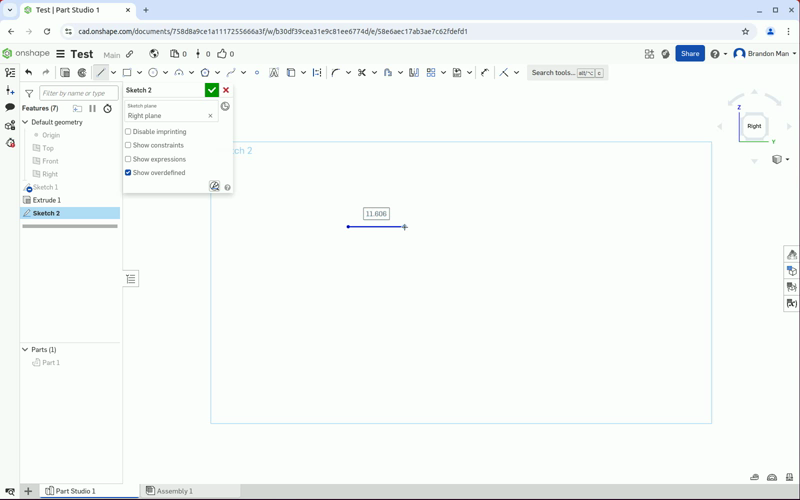
mouse_move(434, 226)
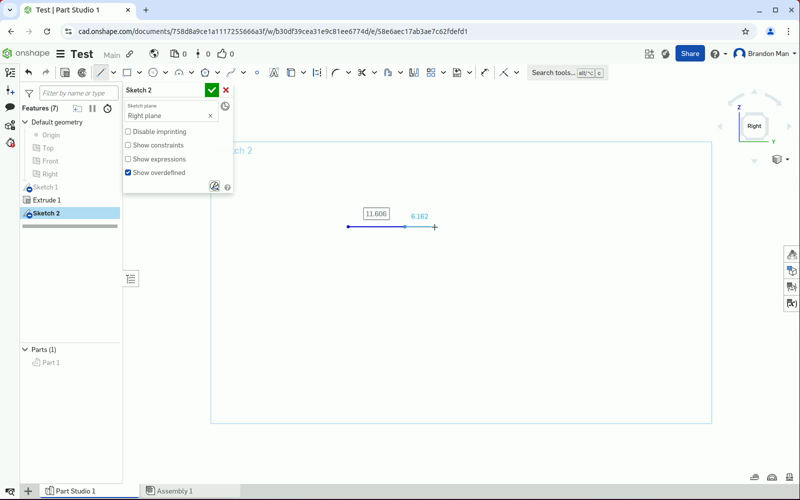
mouse_move(404, 169)
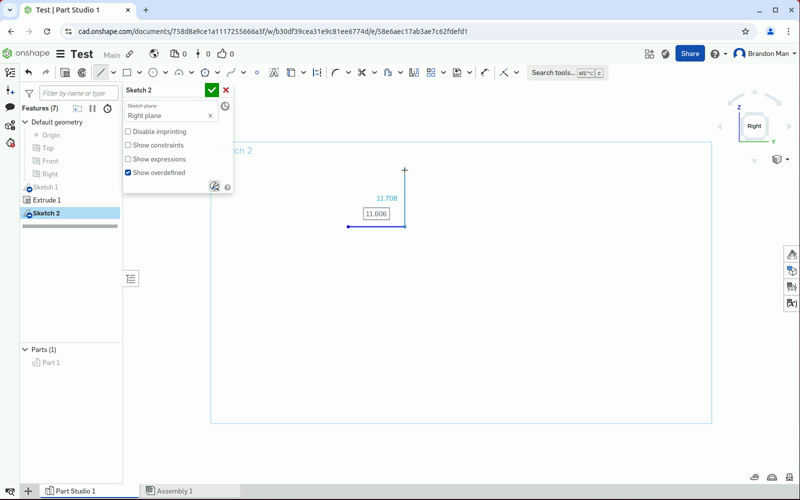
click(404, 169)
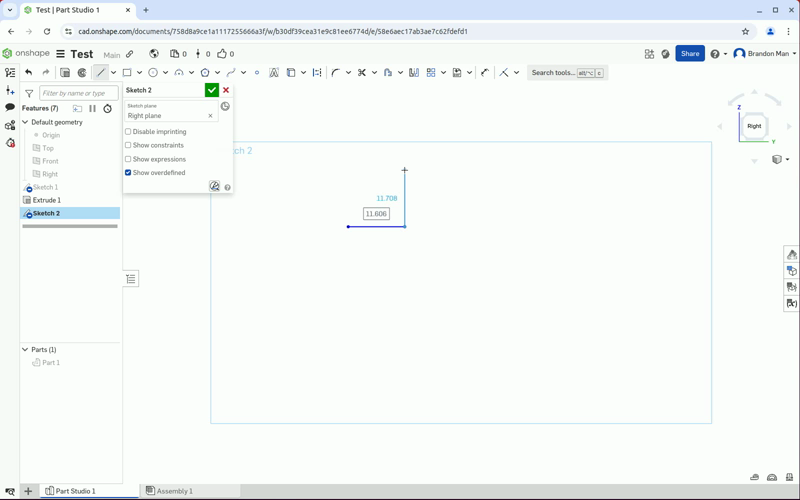
key_up(shift)
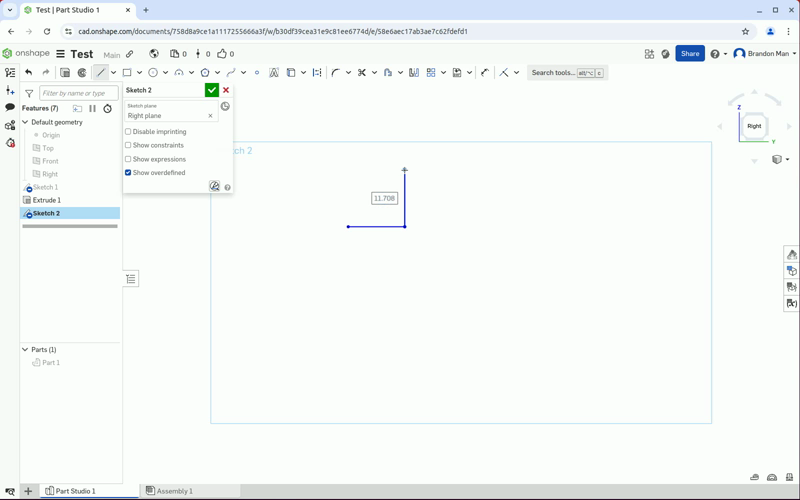
key_down(shift)
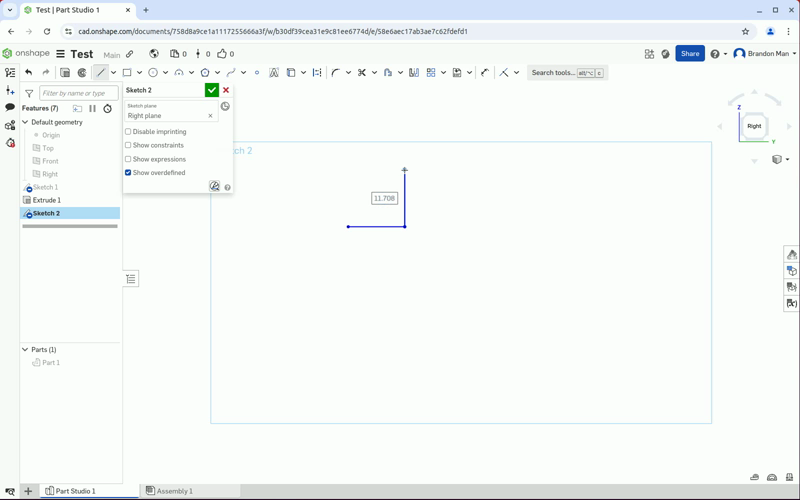
mouse_move(434, 169)
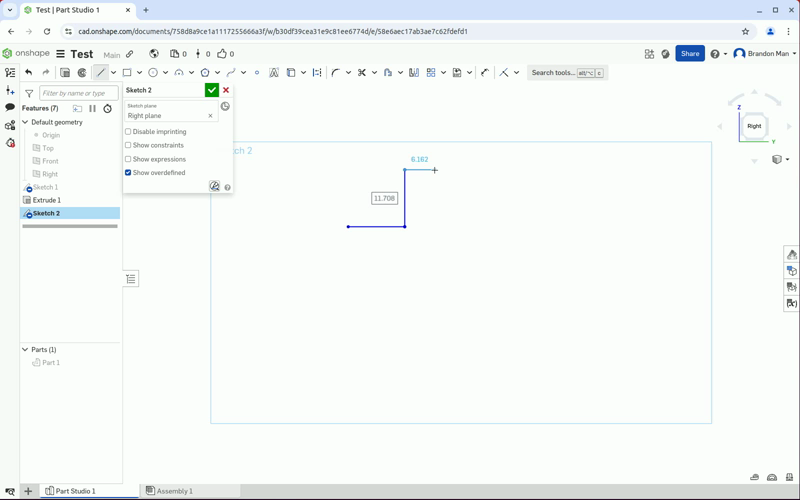
mouse_move(348, 169)
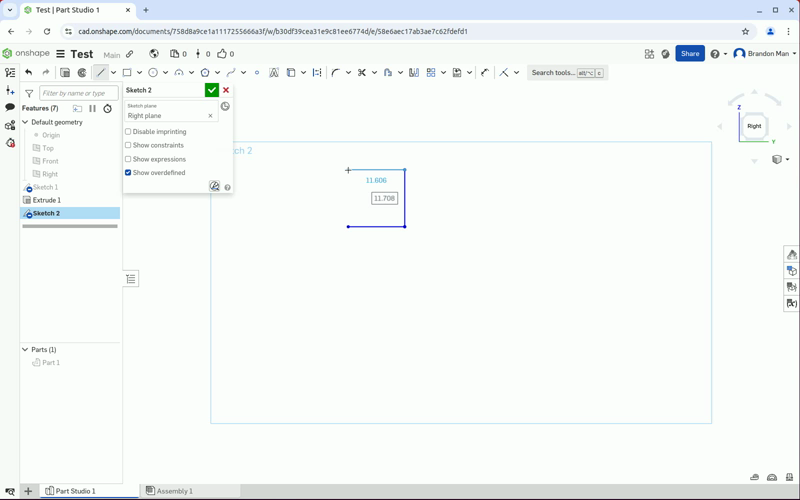
click(348, 169)
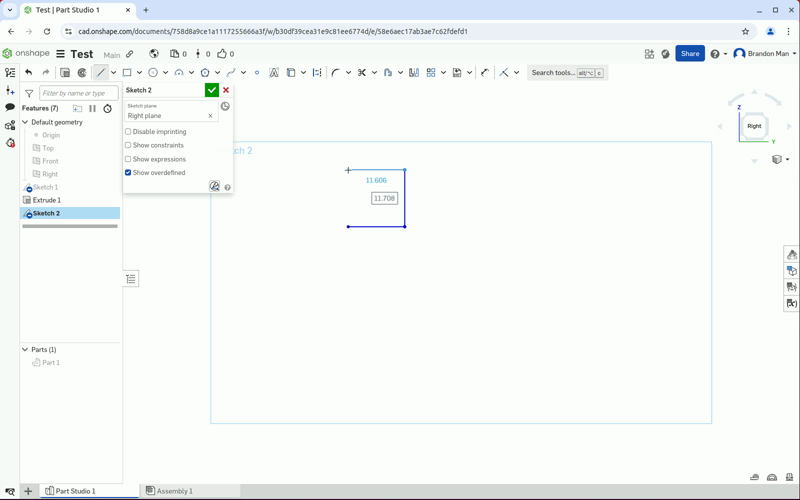
key_up(shift)
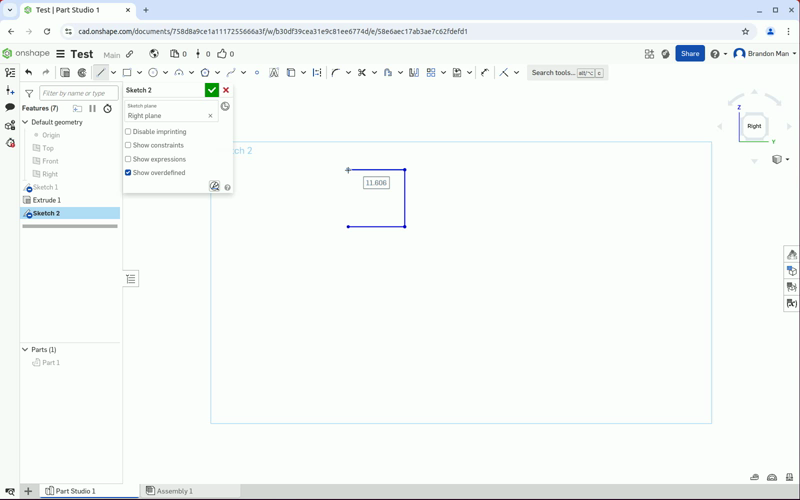
mouse_move(378, 169)
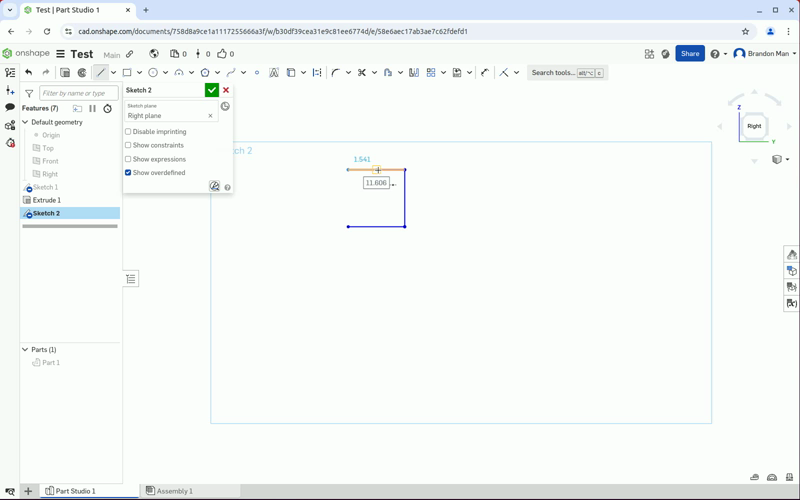
key_down(shift)
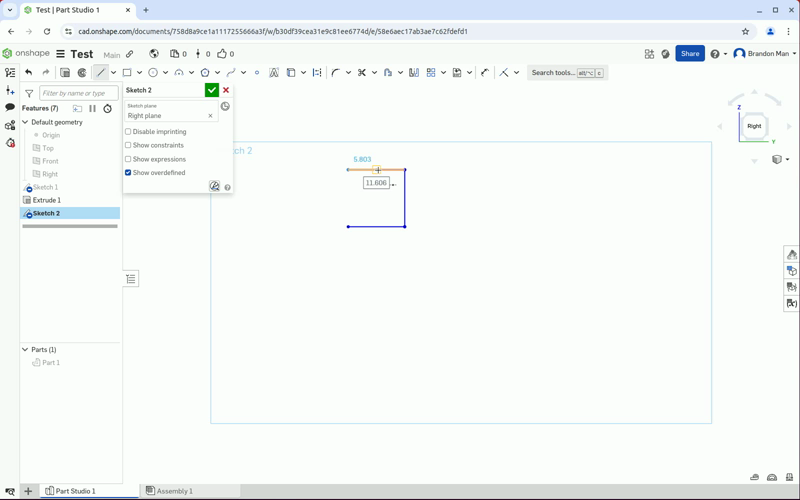
mouse_move(348, 226)
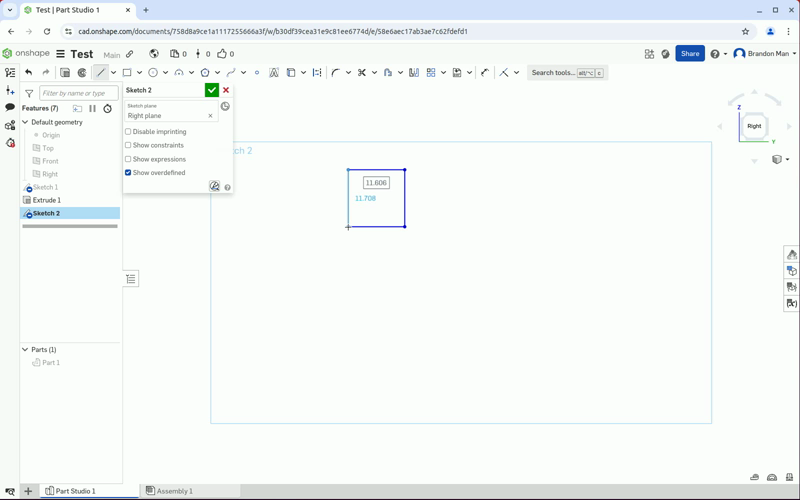
key_up(shift)
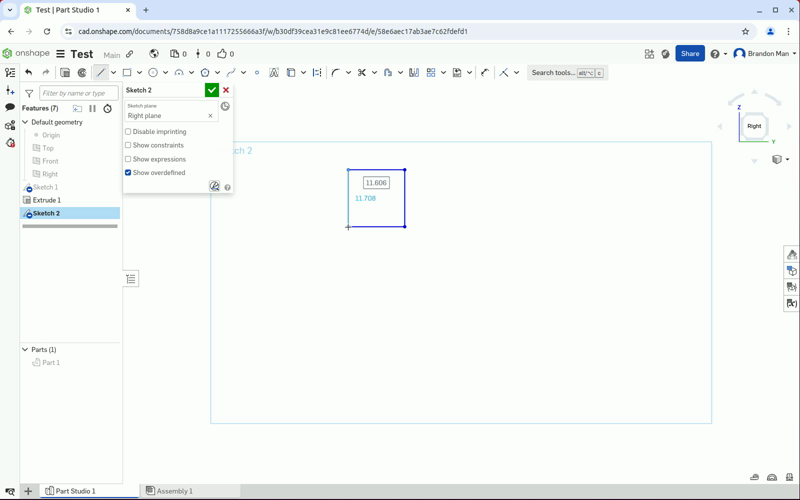
click(348, 226)
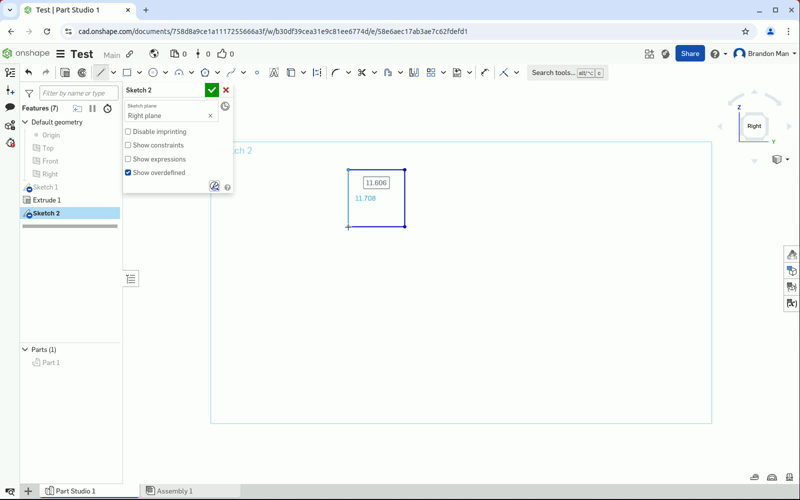
key(esc)
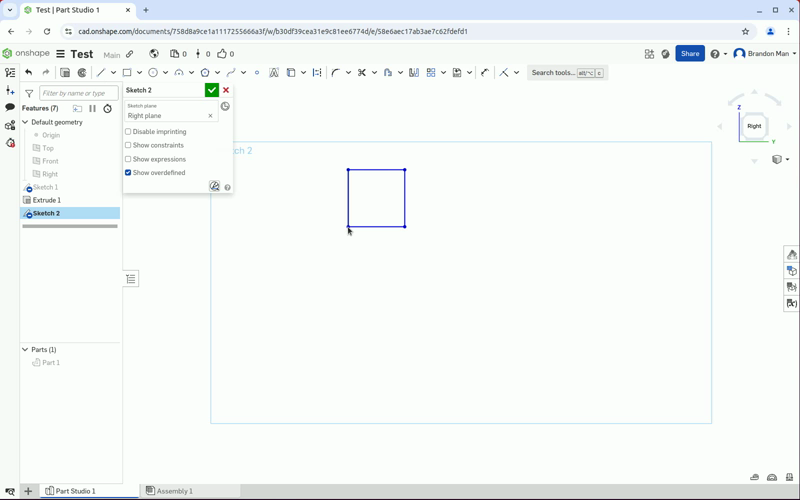
mouse_move(400, 186)
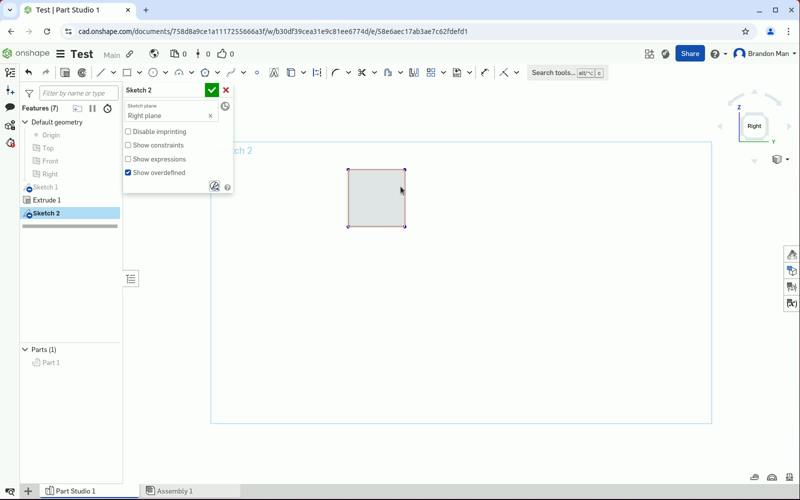
click(400, 186)
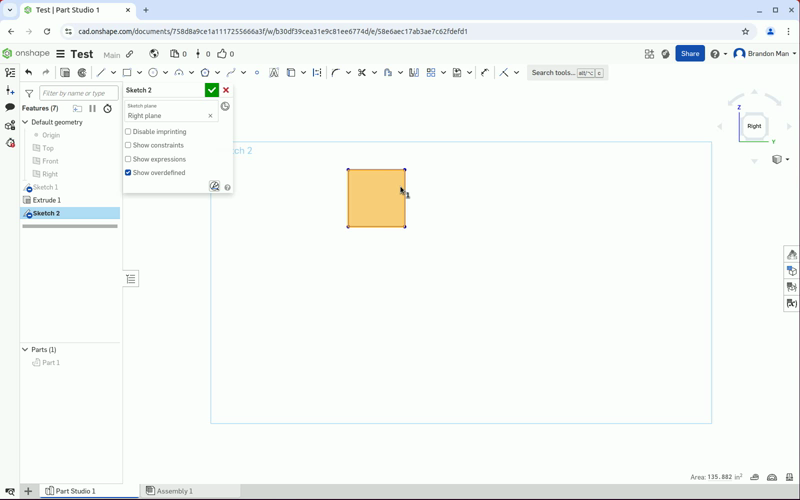
mouse_move(73, 352)
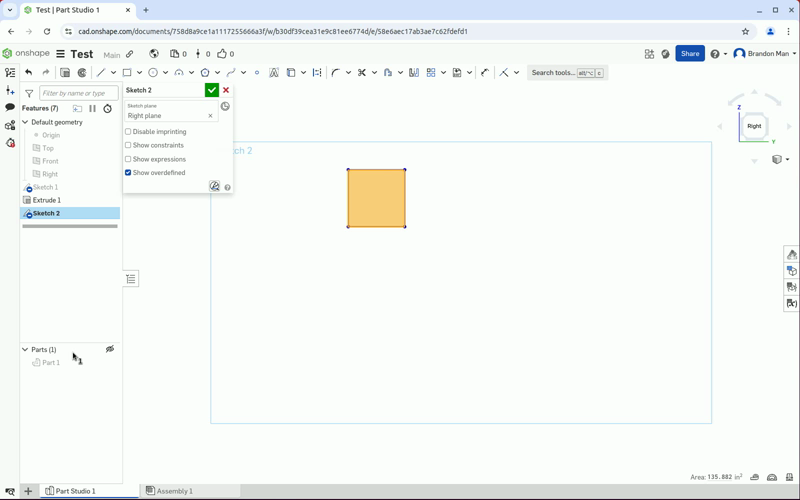
key(shift+y)
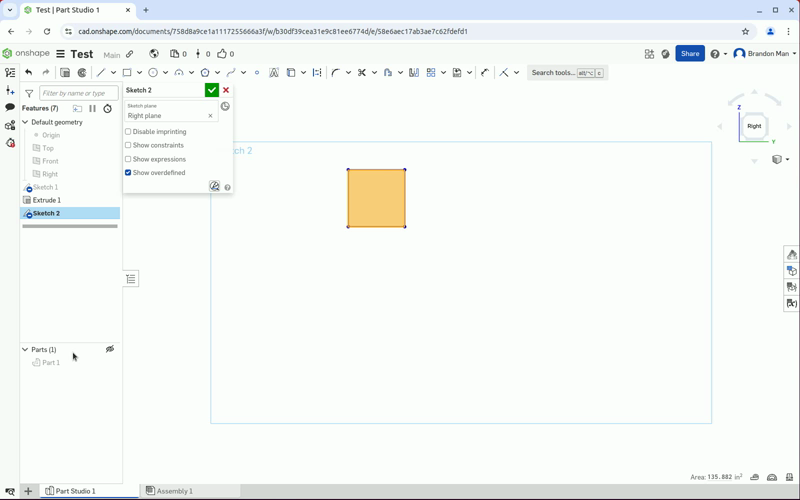
key(shift+e)
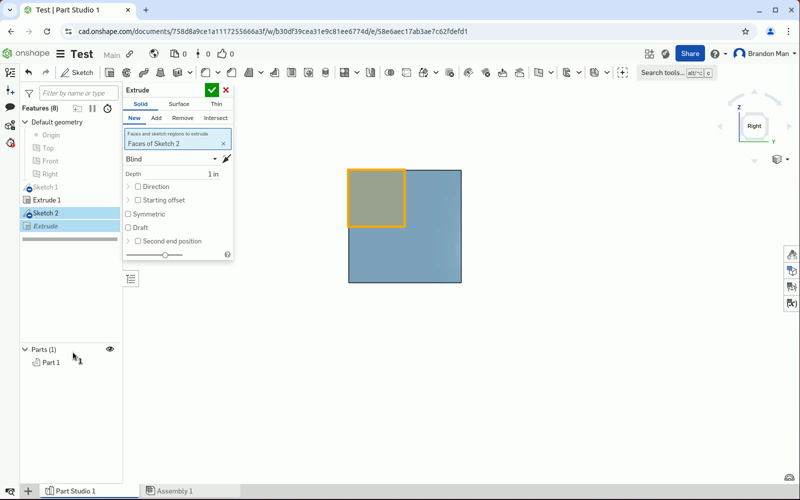
mouse_move(143, 106)
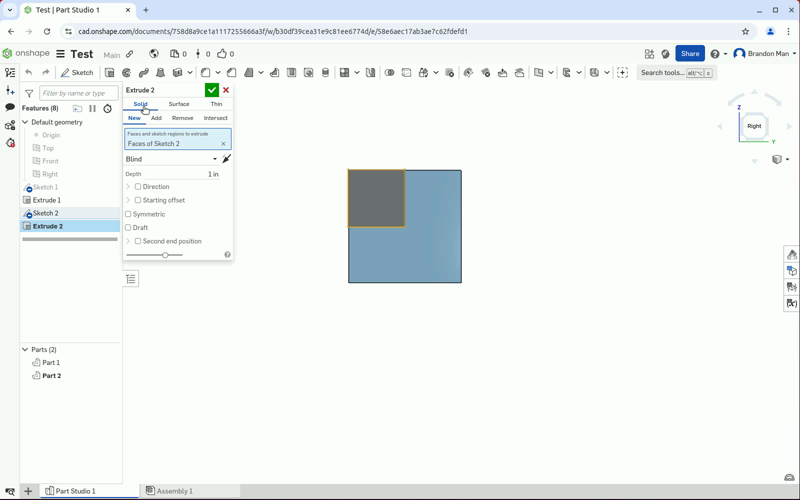
click(143, 106)
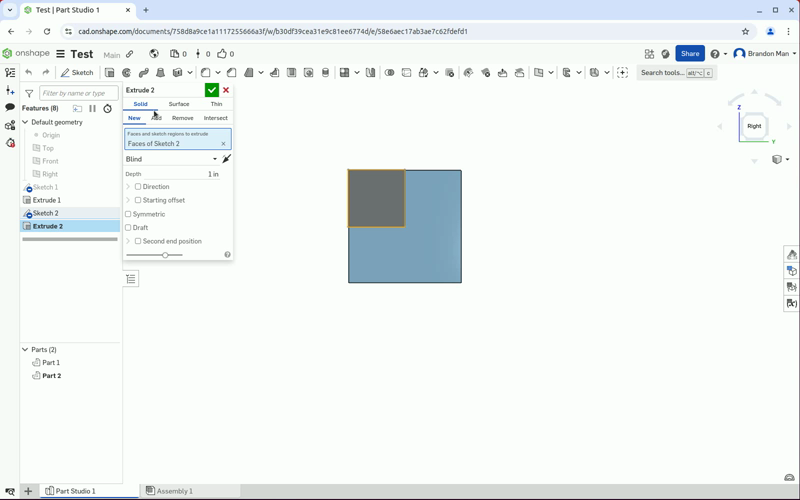
mouse_move(186, 120)
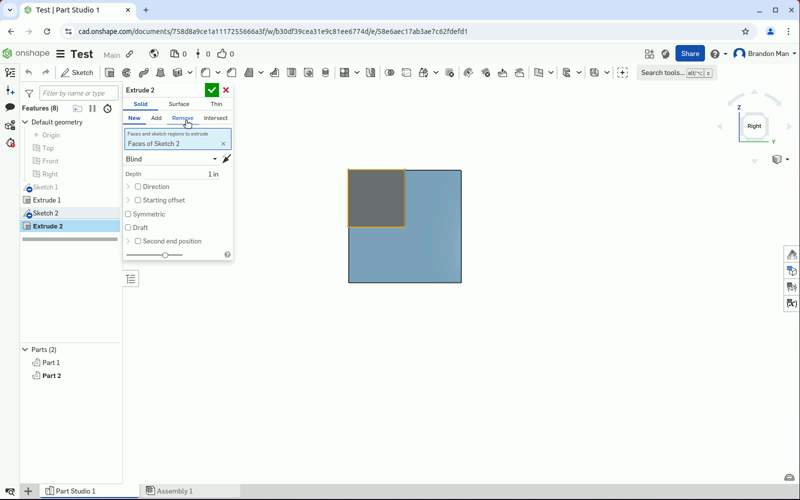
click(186, 120)
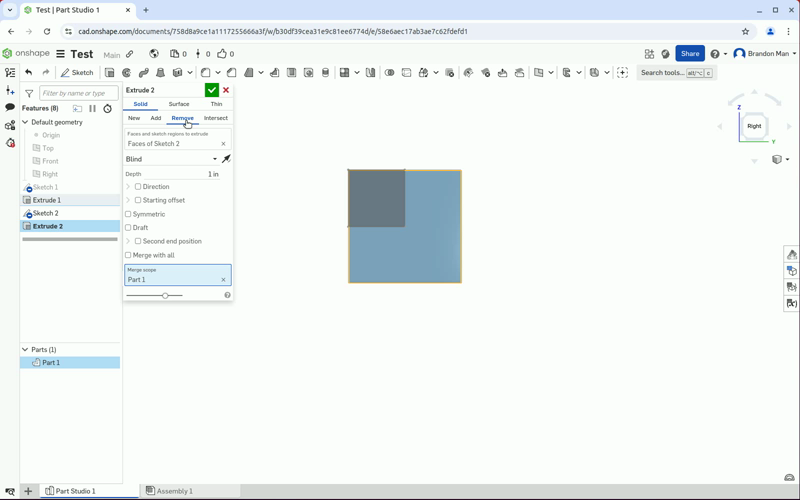
key(tab, 4)
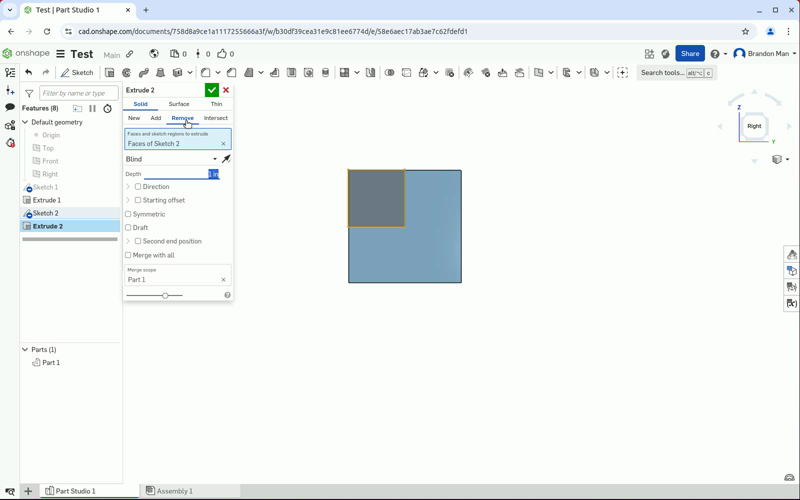
text(11.554)
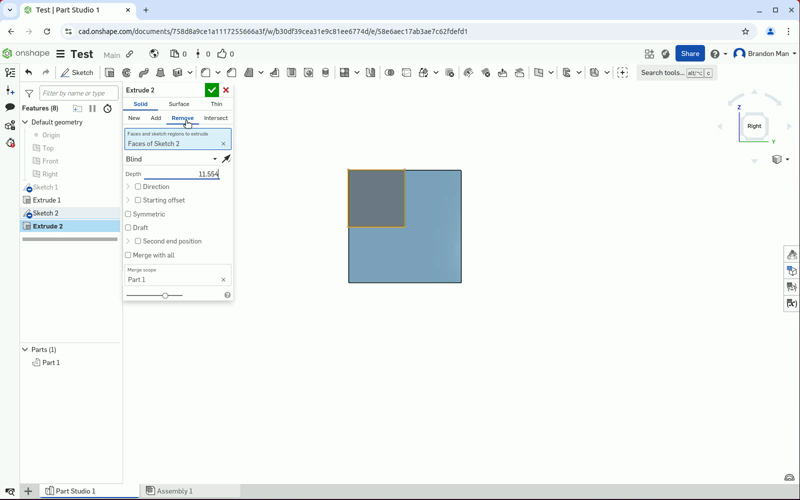
key(tab, 6)
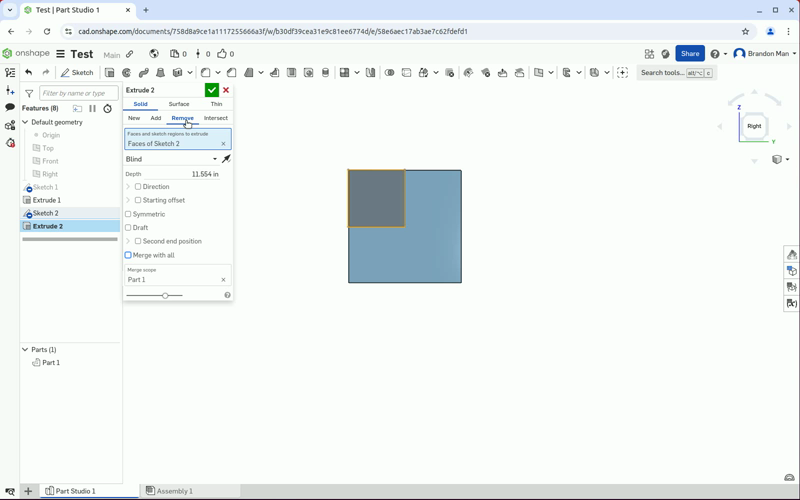
key(space)
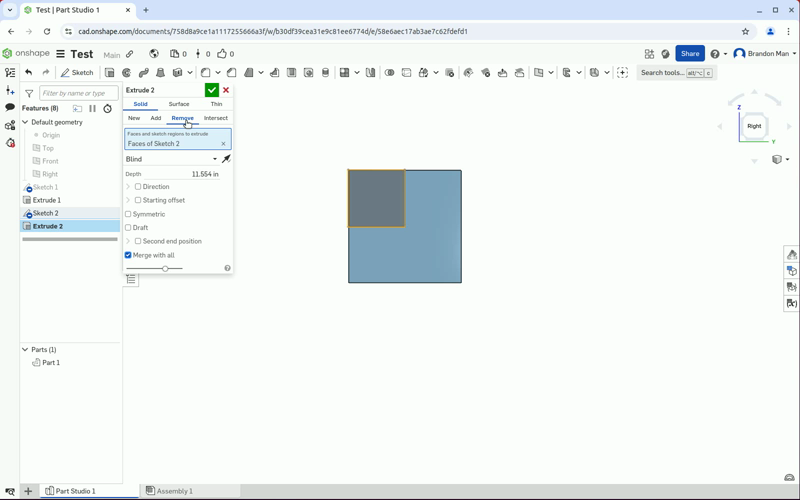
key(enter)
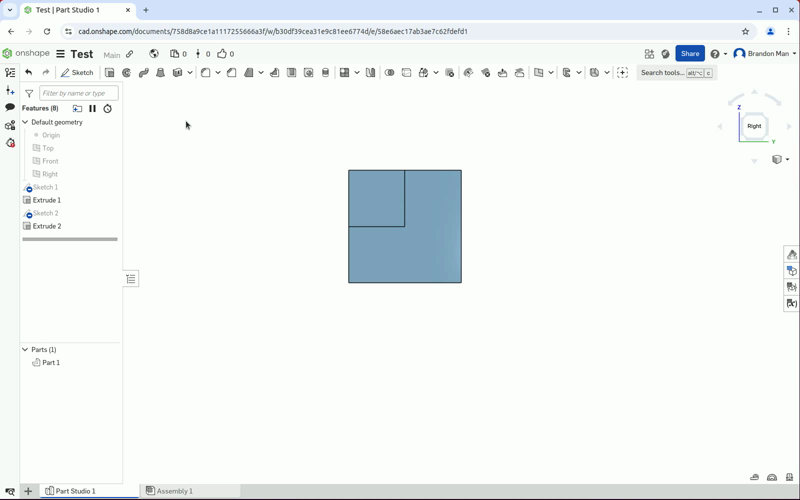
key(shift+h)
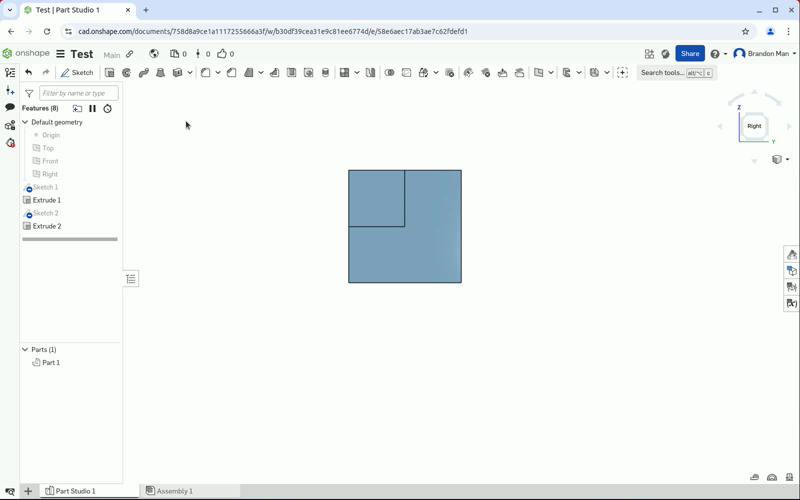
key(shift+h)
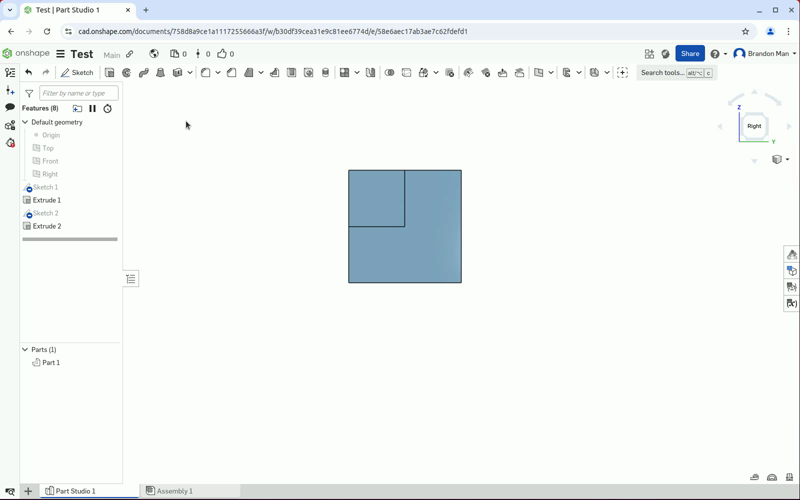
key(shift+7)
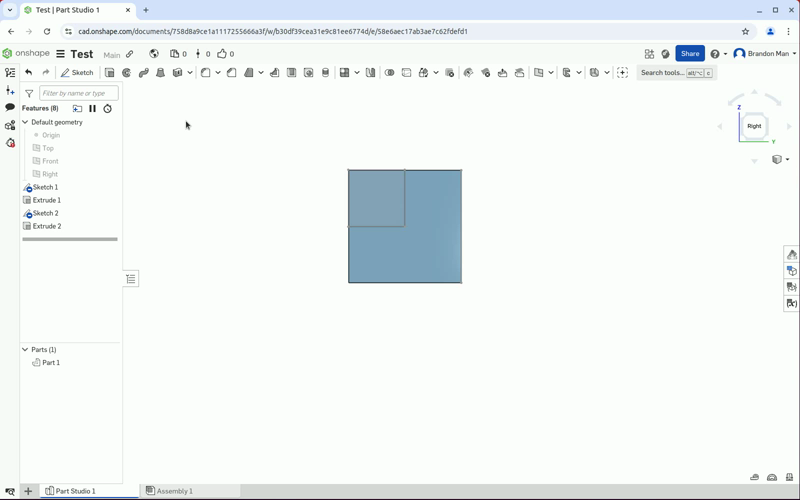
key(right, 2)
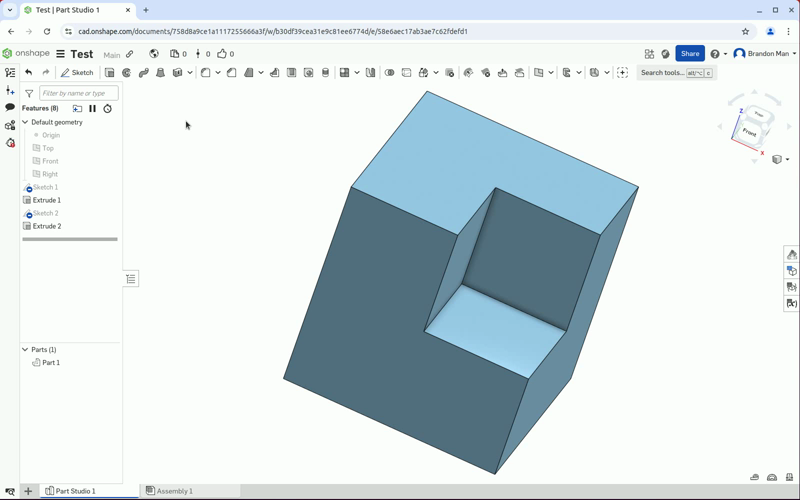
key(down, 2)
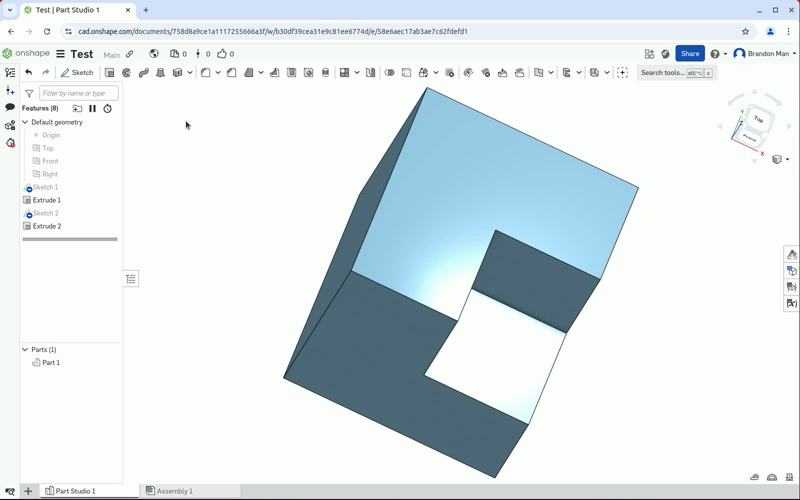
key(up, 2)
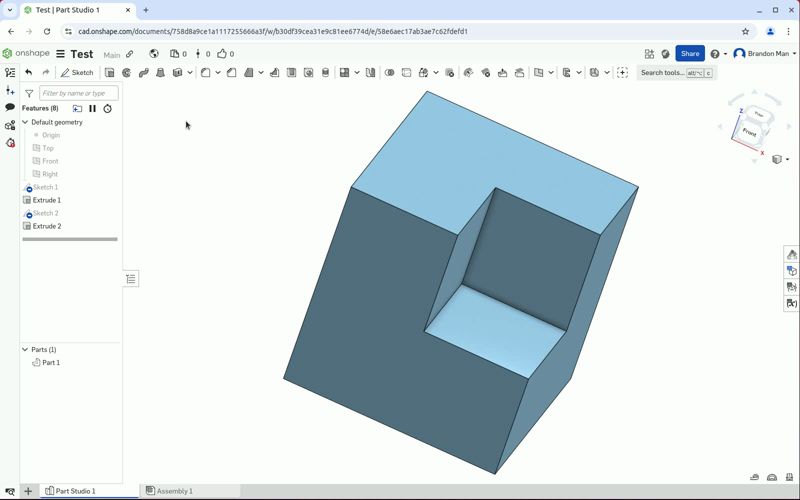
key(left, 2)
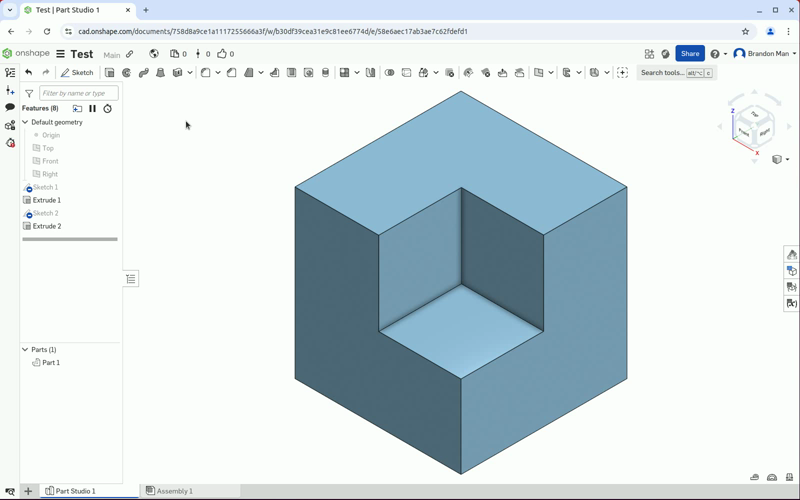
mouse_move(73, 189)
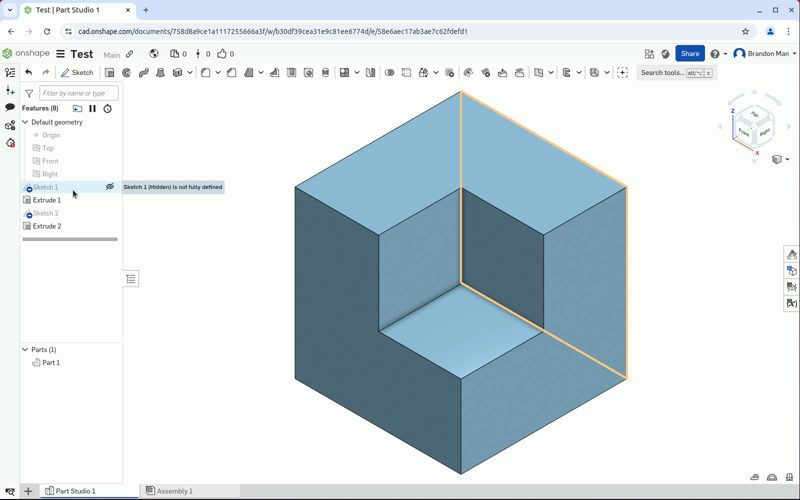
click(73, 189)